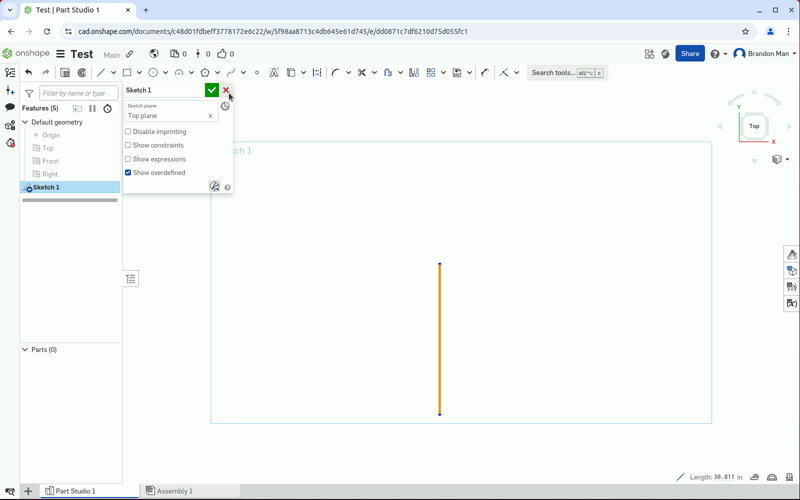
key(shift+h)
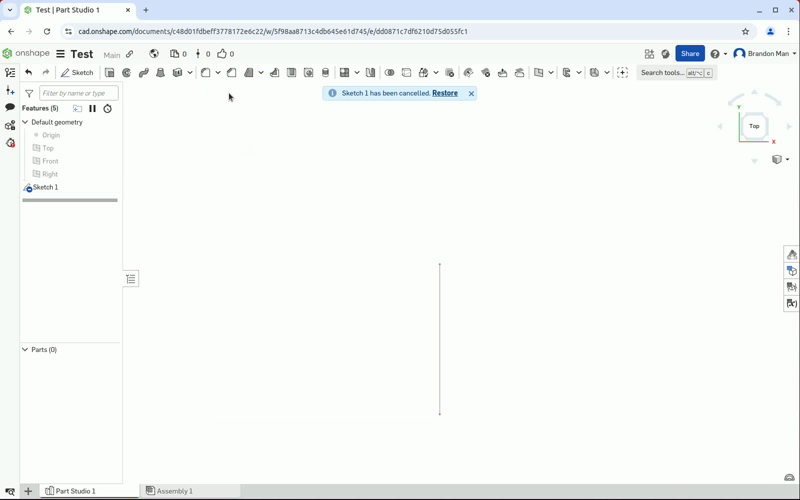
key(shift+s)
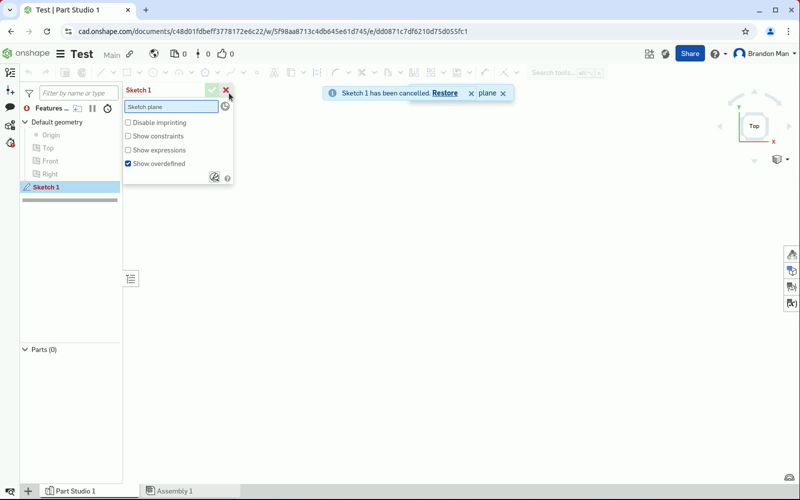
mouse_move(73, 150)
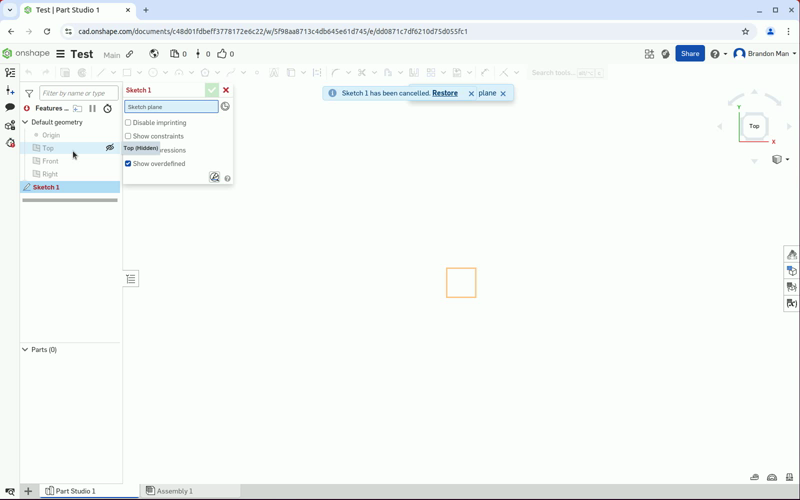
click(73, 150)
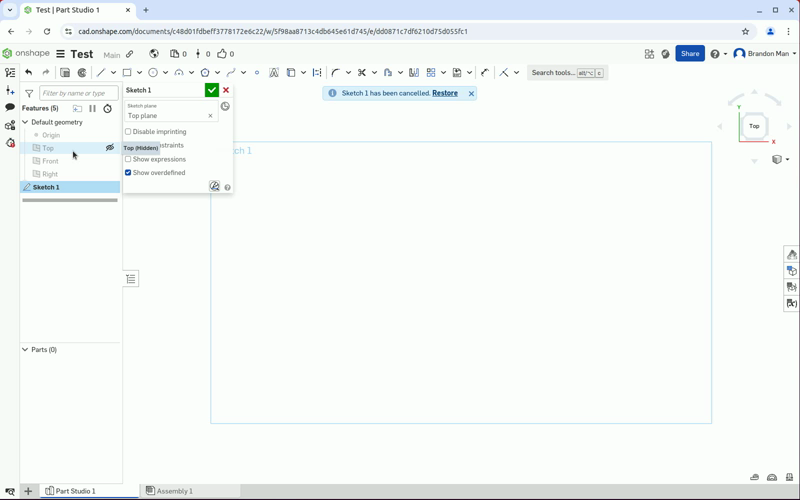
mouse_move(73, 352)
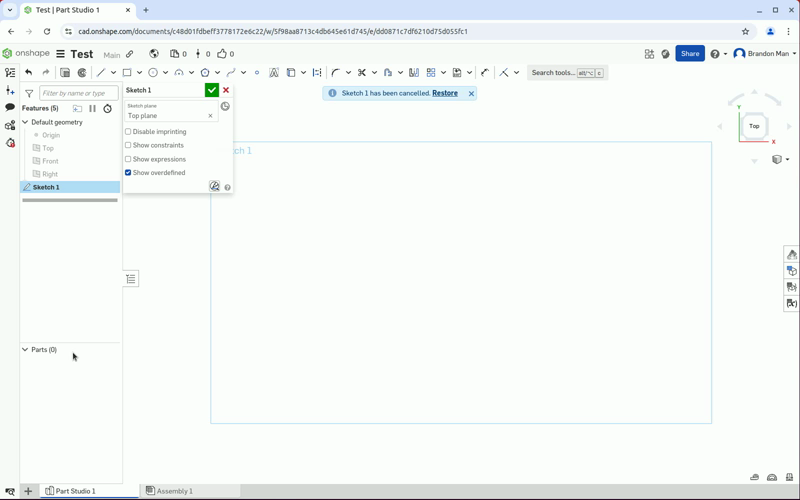
key(y)
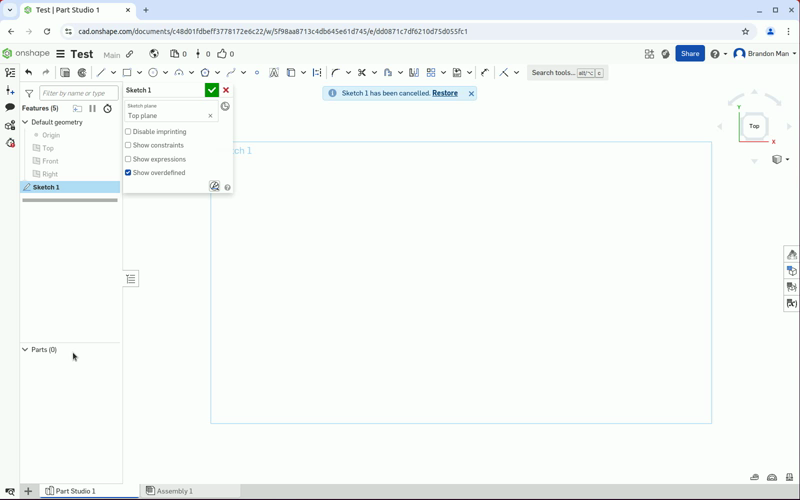
key(a)
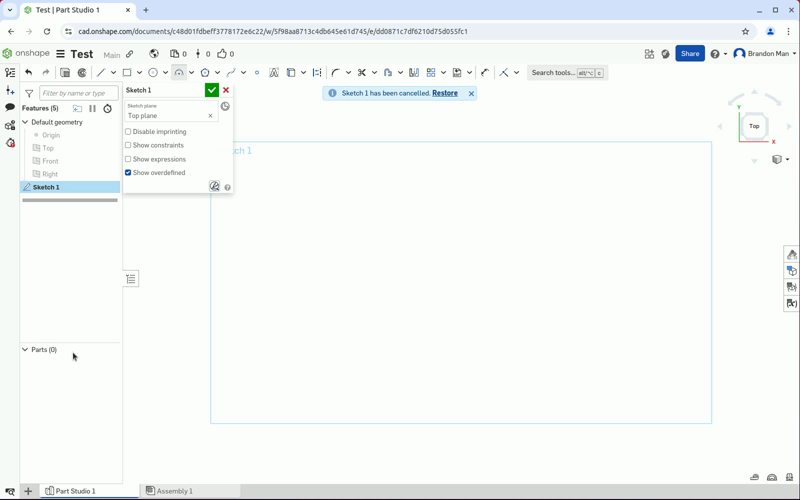
key_down(shift)
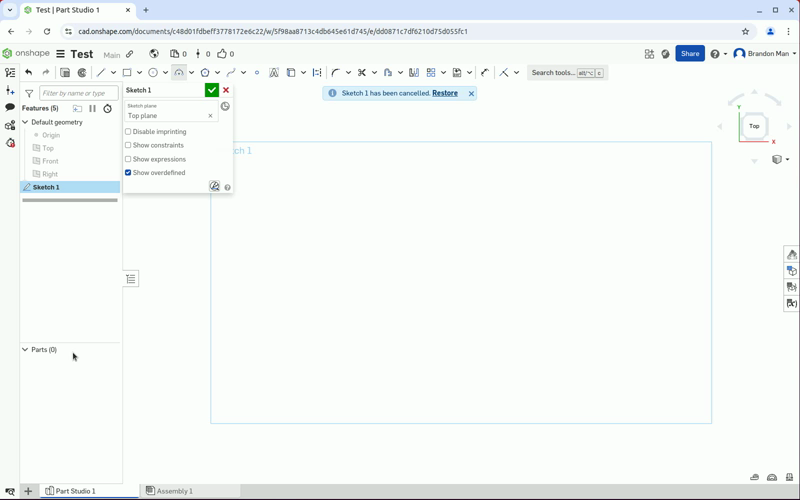
mouse_move(532, 282)
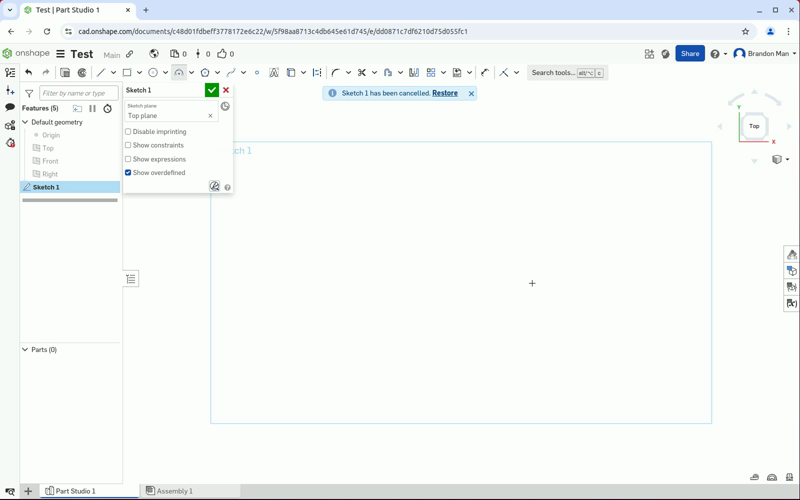
click(532, 282)
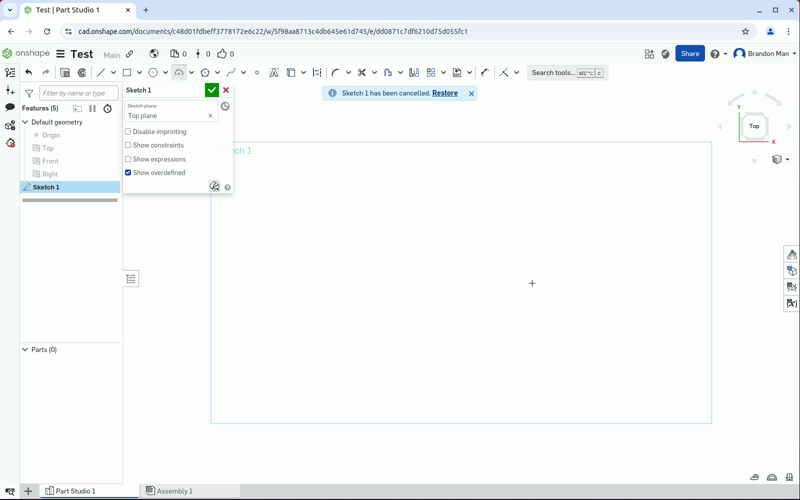
key_up(shift)
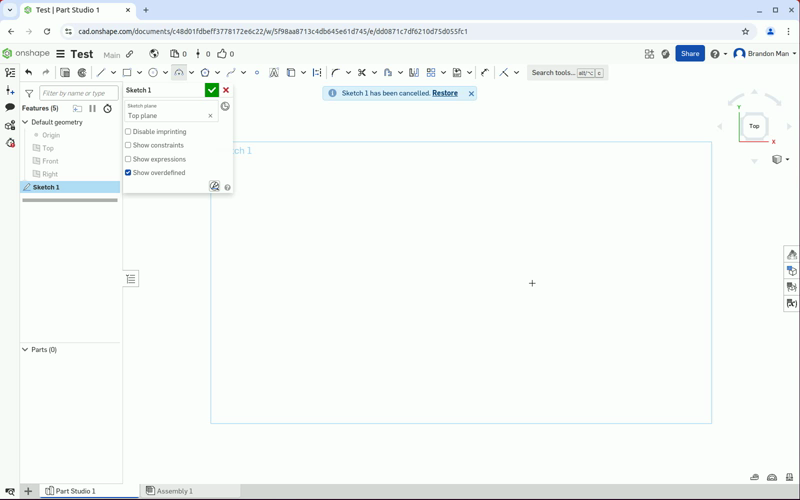
key_down(shift)
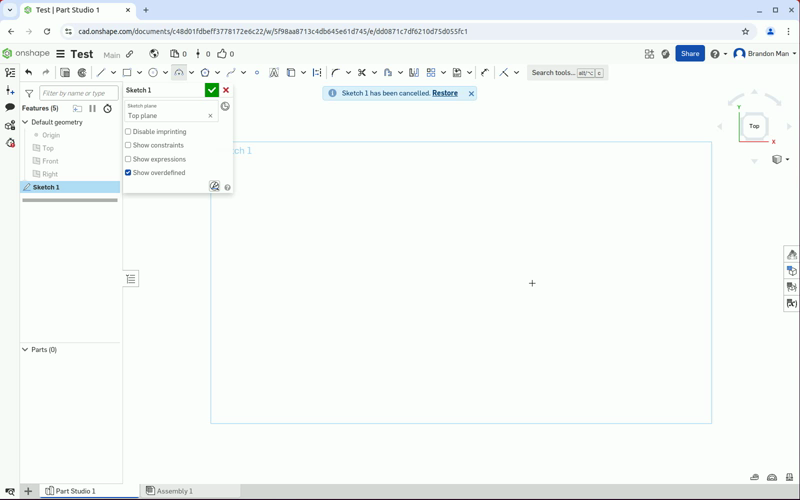
mouse_move(555, 282)
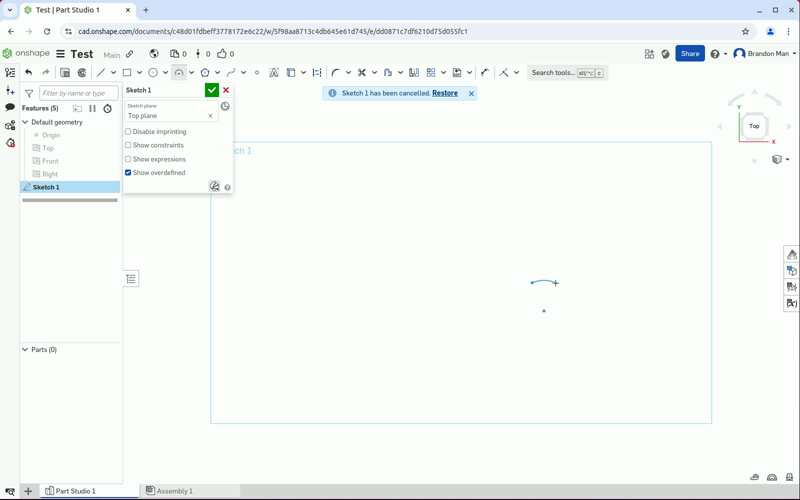
click(555, 282)
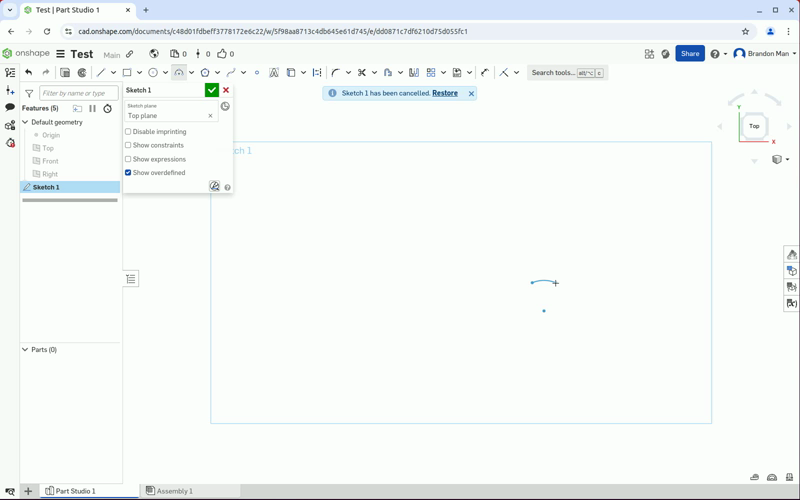
mouse_move(543, 294)
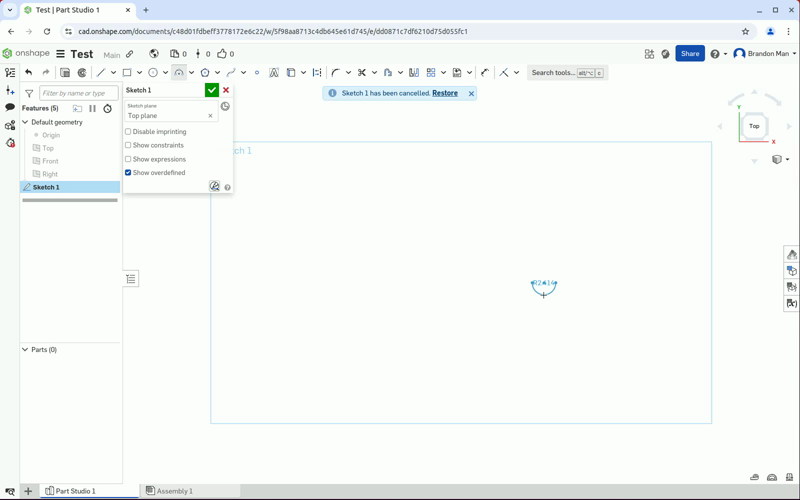
click(543, 294)
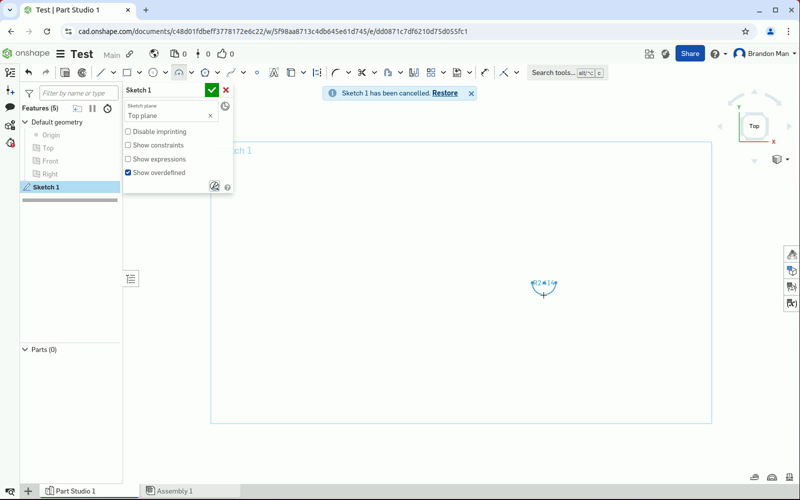
key_up(shift)
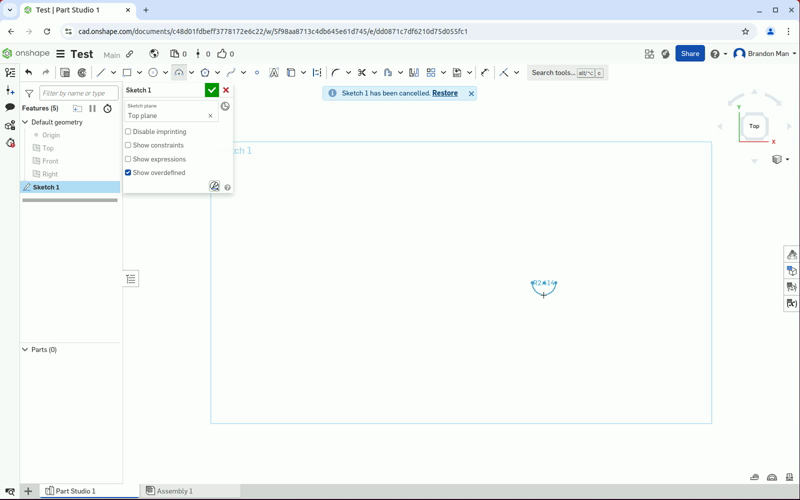
key(esc)
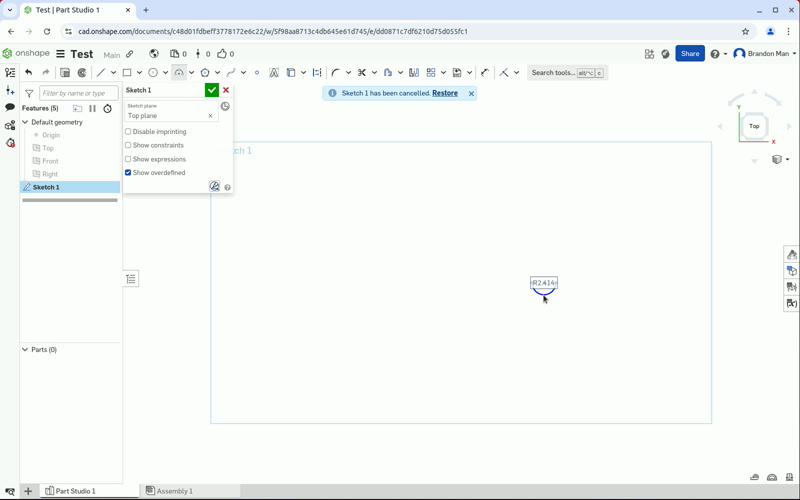
key(l)
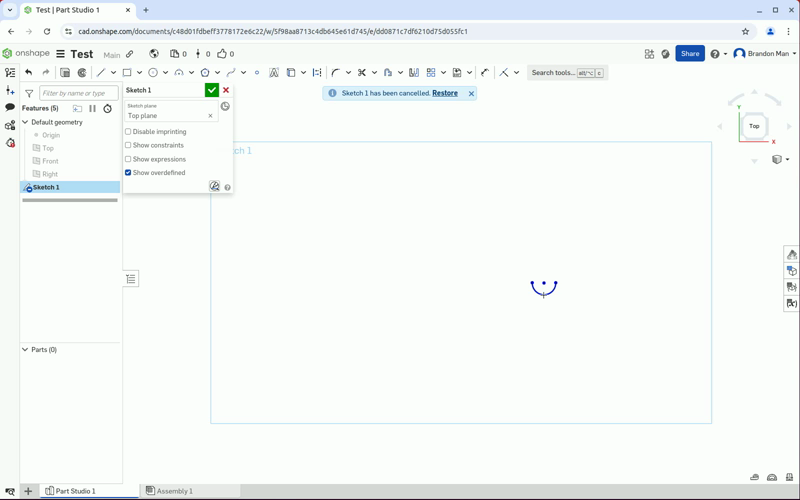
mouse_move(555, 282)
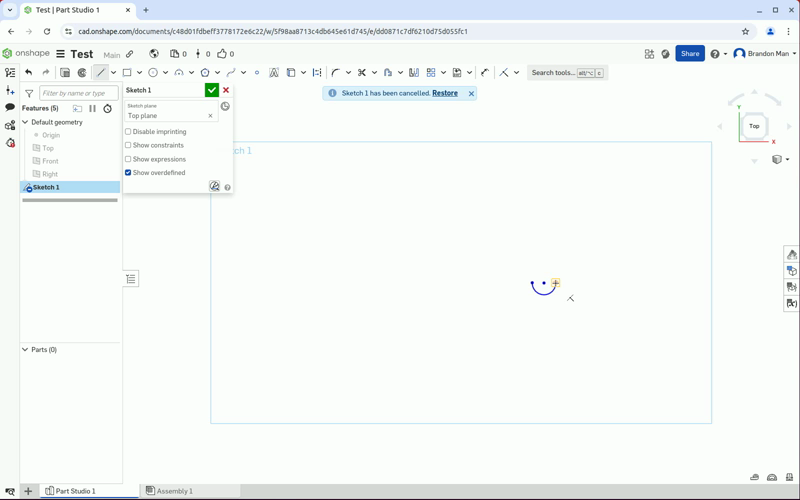
click(555, 282)
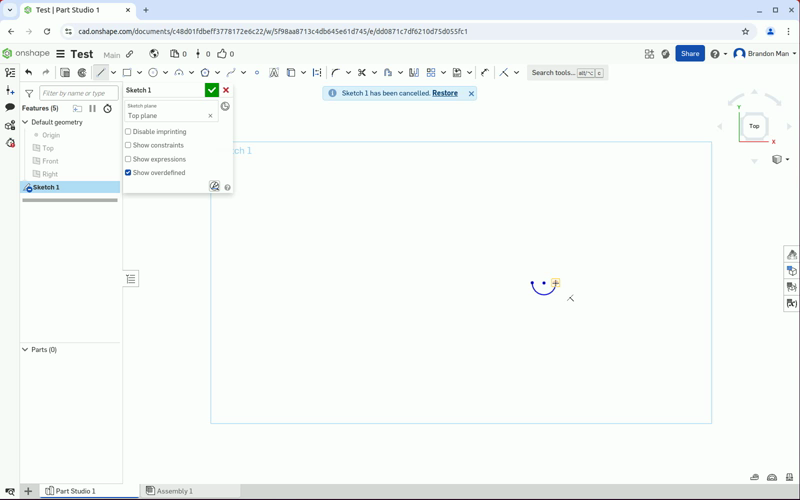
mouse_move(585, 282)
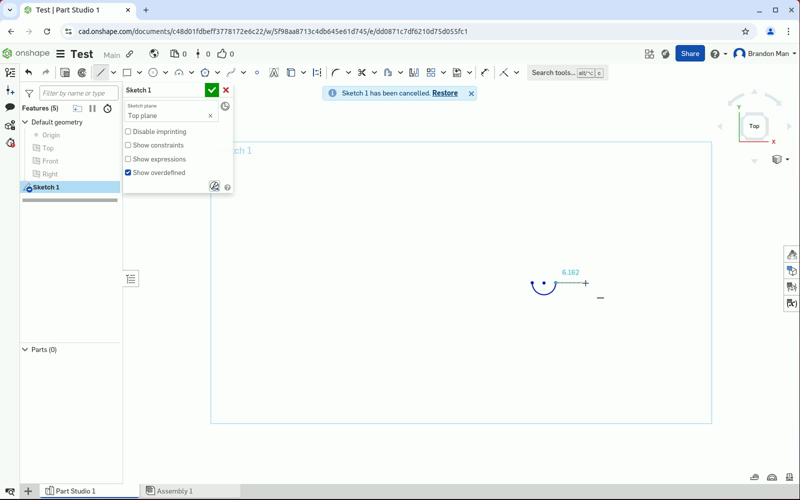
key_down(shift)
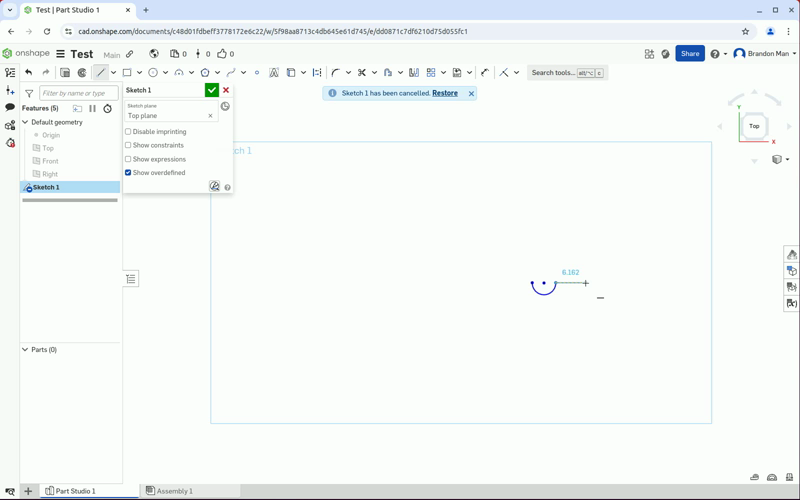
mouse_move(532, 282)
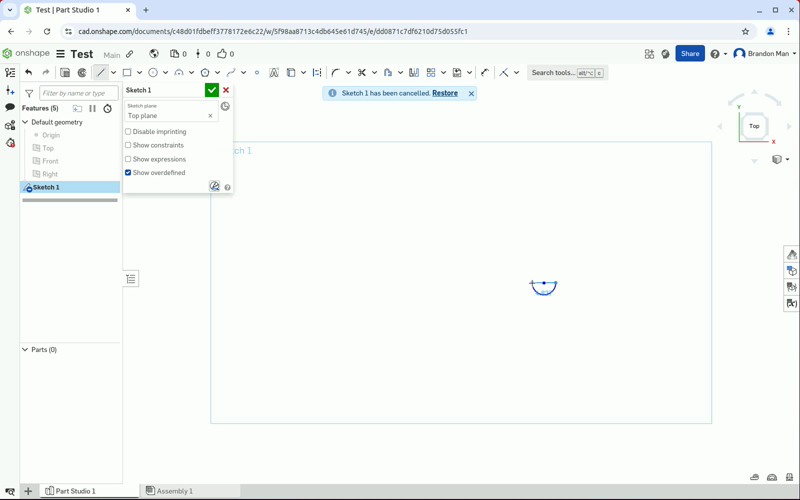
key_up(shift)
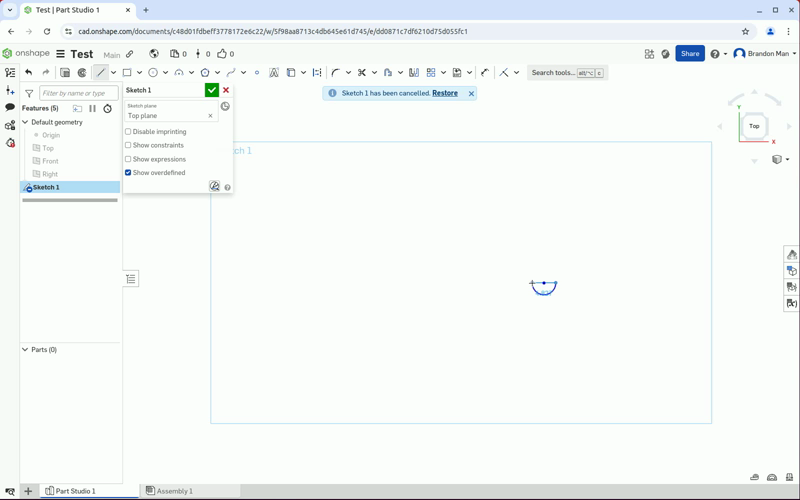
click(532, 282)
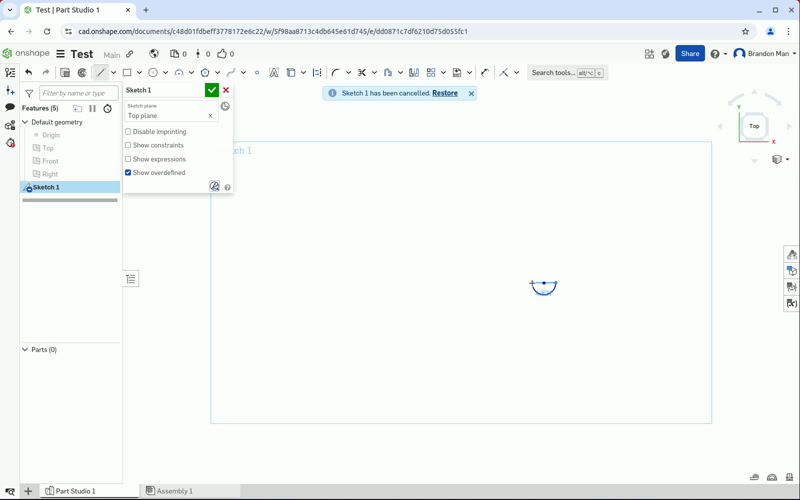
key(esc)
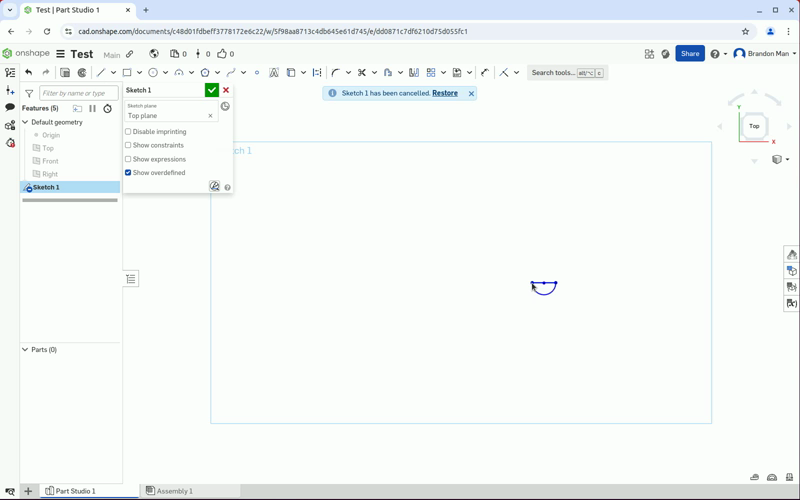
mouse_move(546, 286)
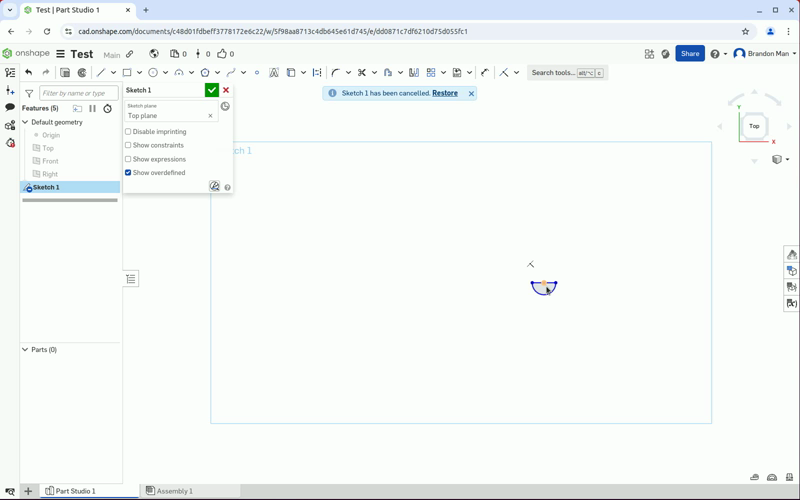
scroll(6)
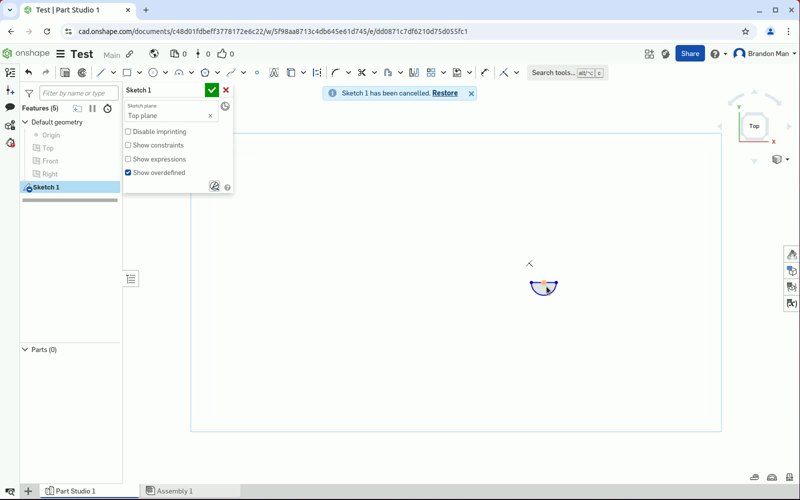
scroll(6)
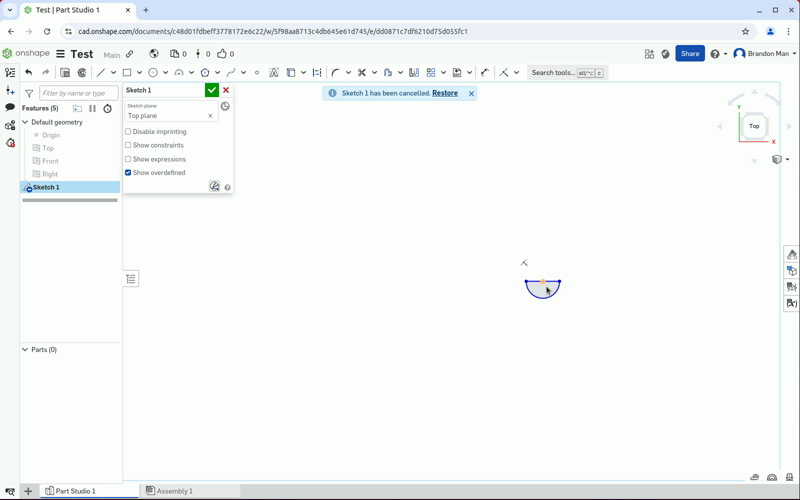
scroll(6)
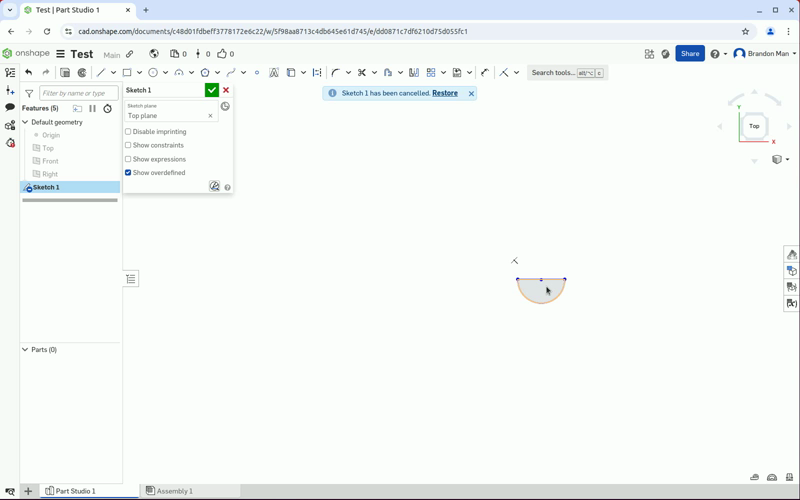
scroll(6)
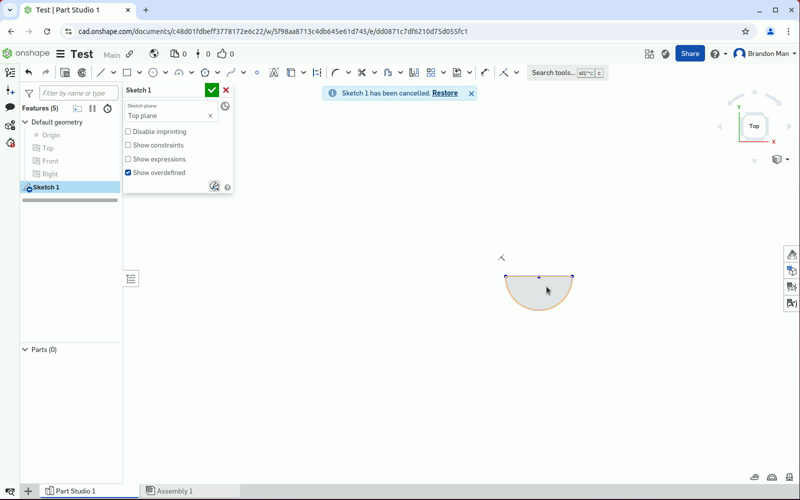
scroll(6)
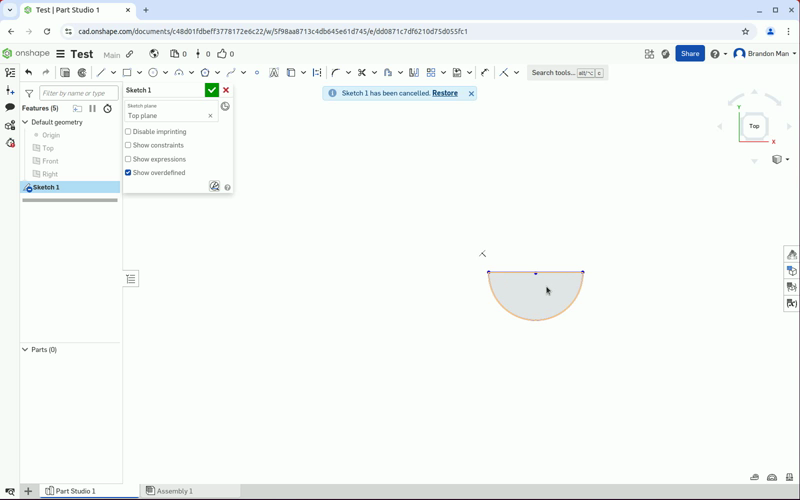
scroll(6)
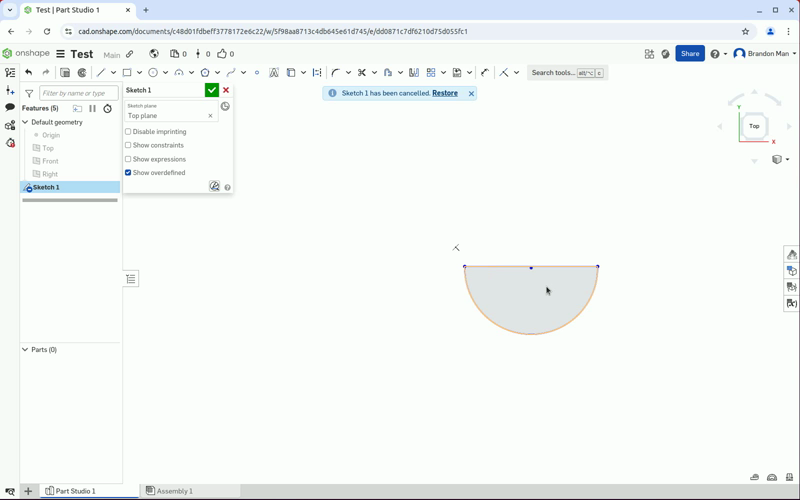
scroll(6)
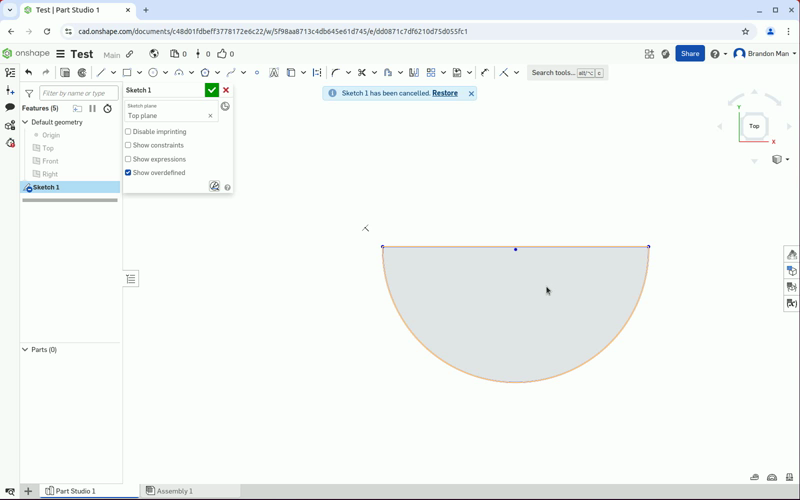
click(546, 286)
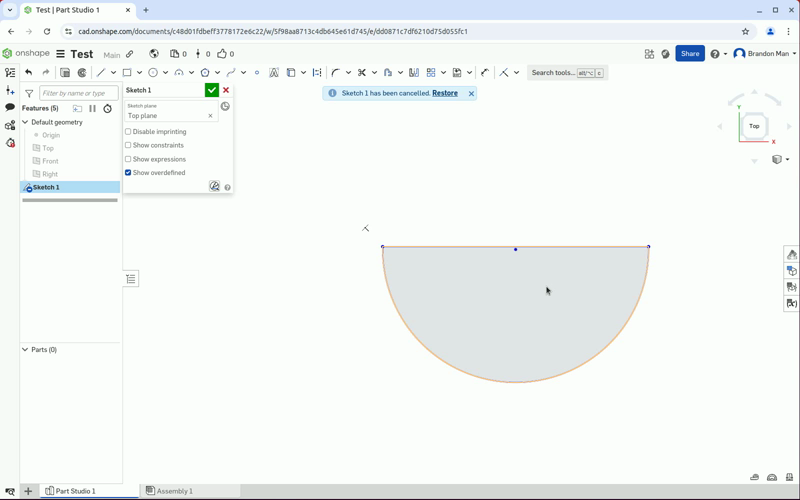
scroll(-6)
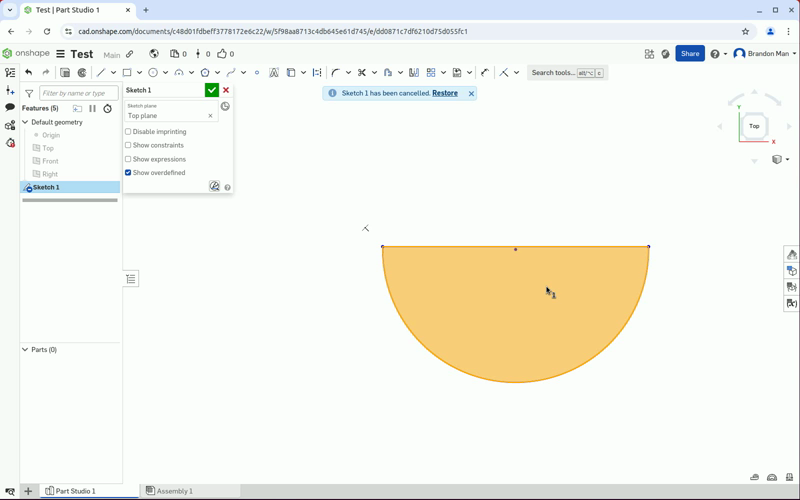
scroll(-6)
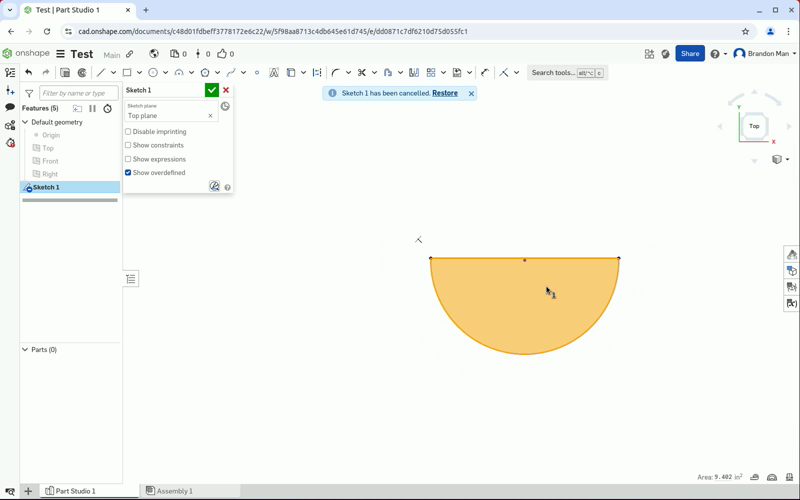
scroll(-6)
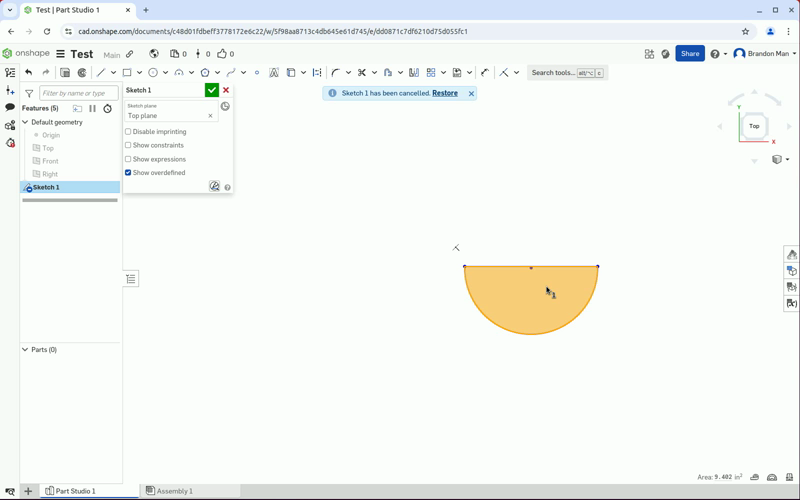
scroll(-6)
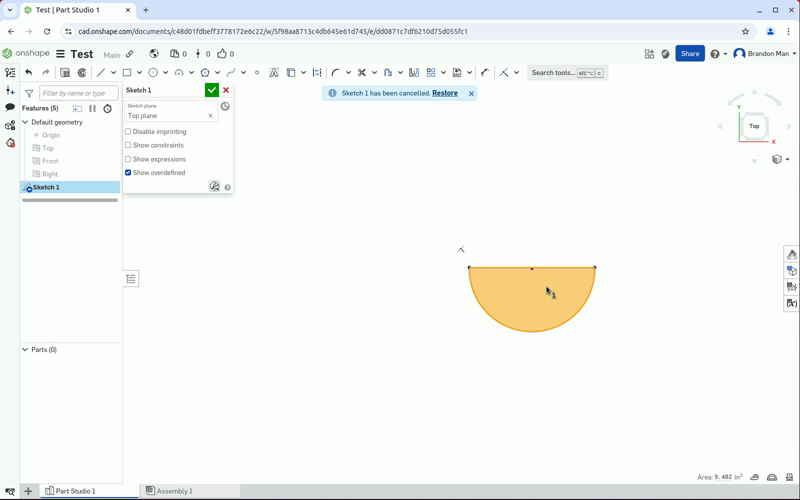
scroll(-6)
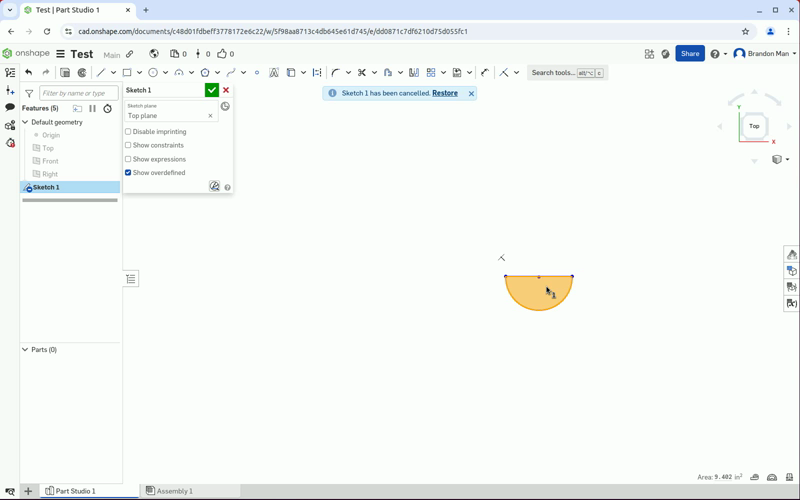
scroll(-6)
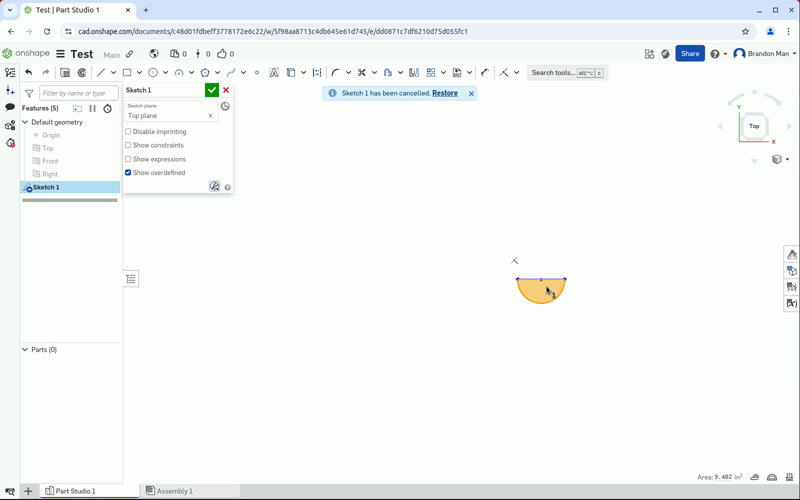
scroll(-6)
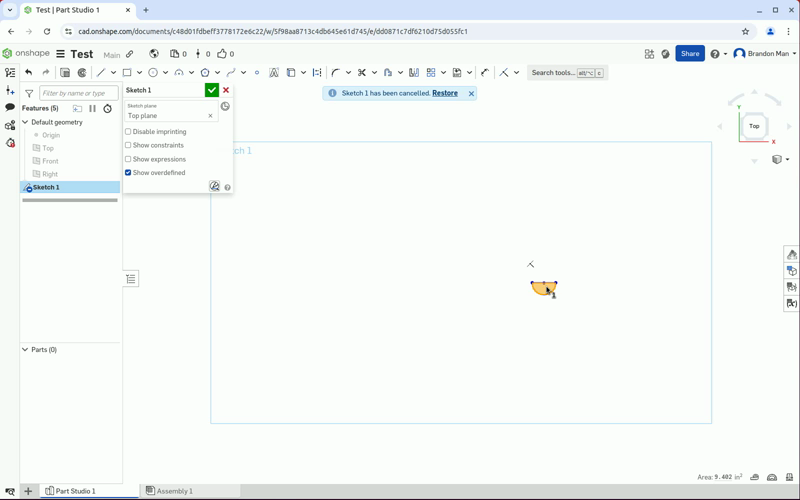
mouse_move(73, 352)
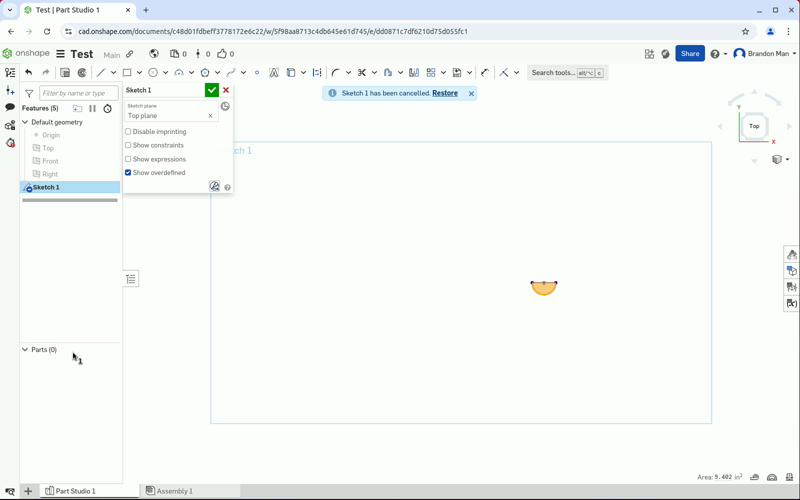
key(shift+y)
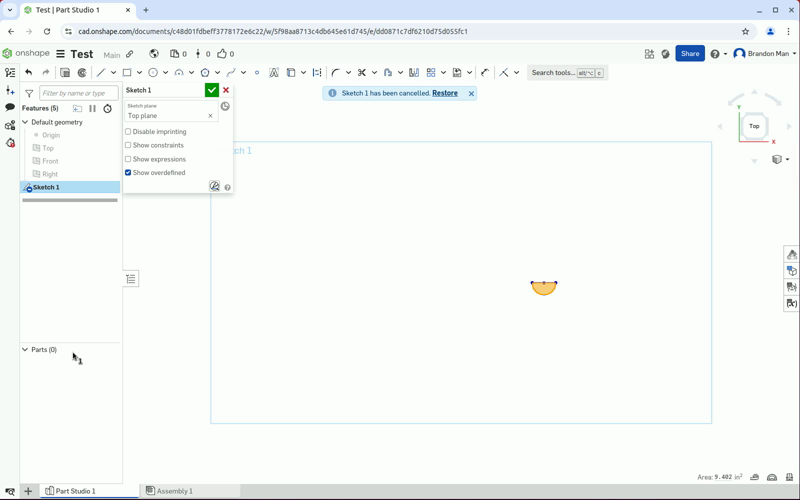
key(shift+e)
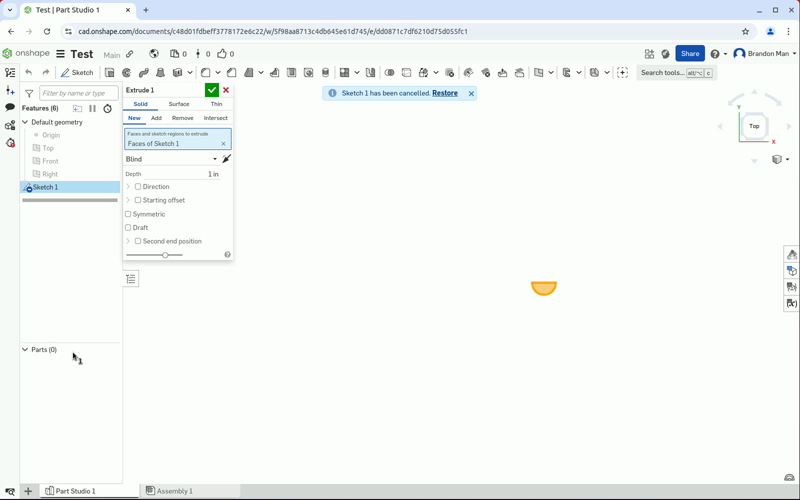
mouse_move(143, 106)
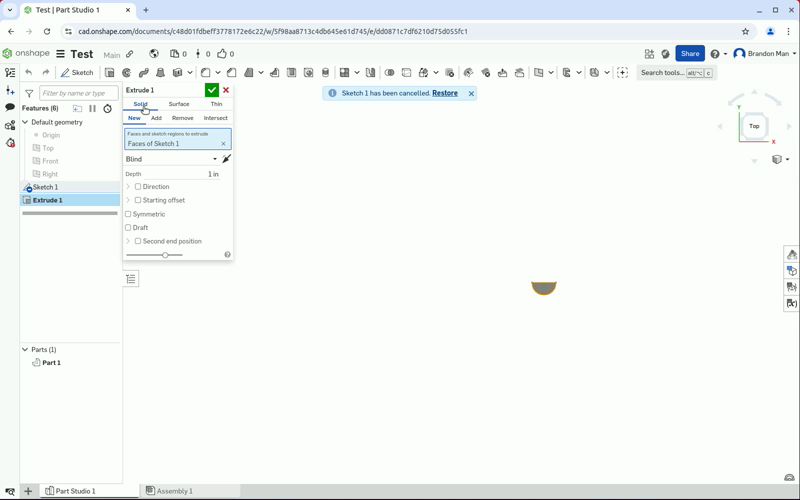
click(143, 106)
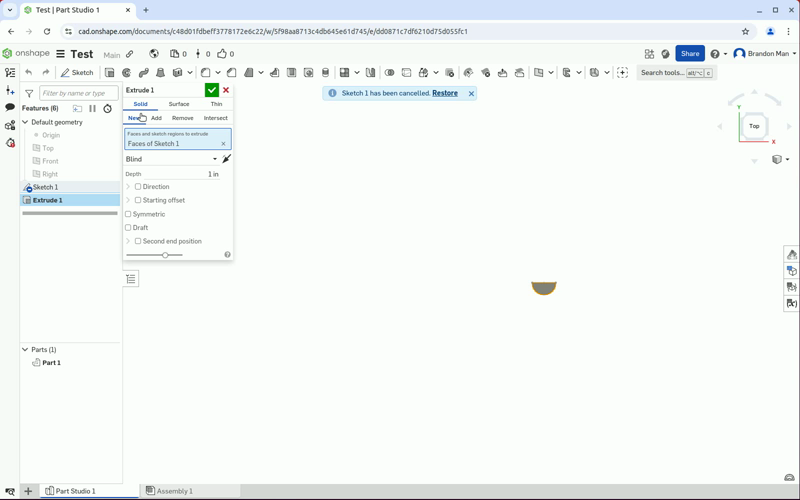
mouse_move(137, 120)
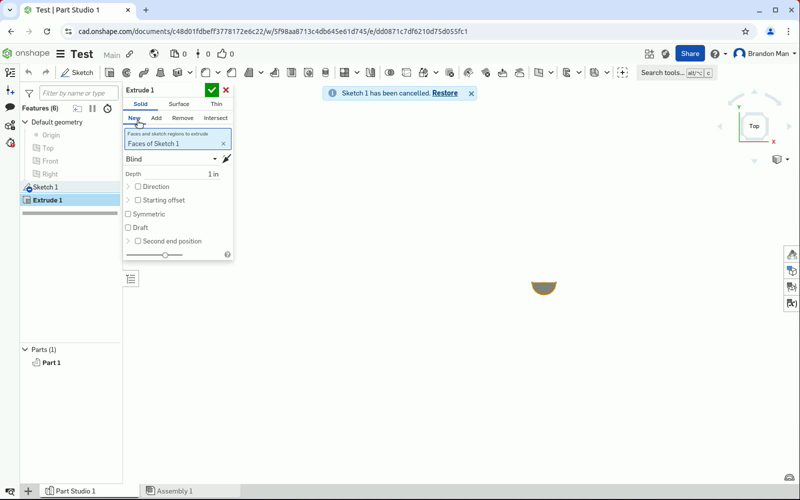
click(137, 120)
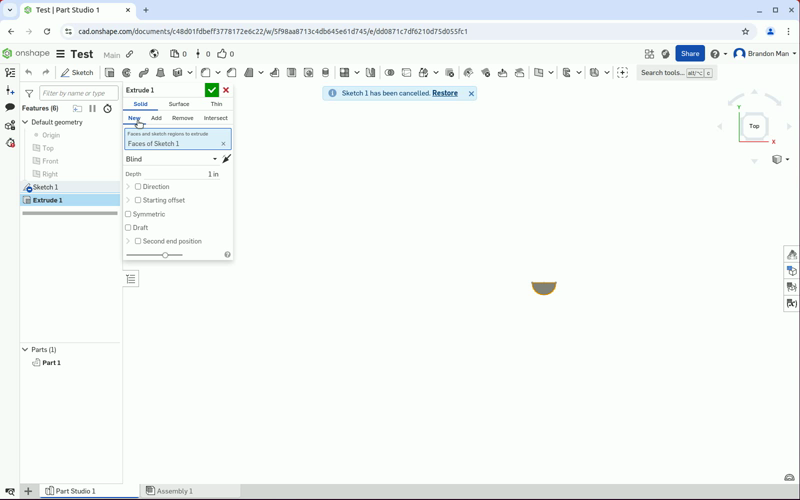
key(tab, 4)
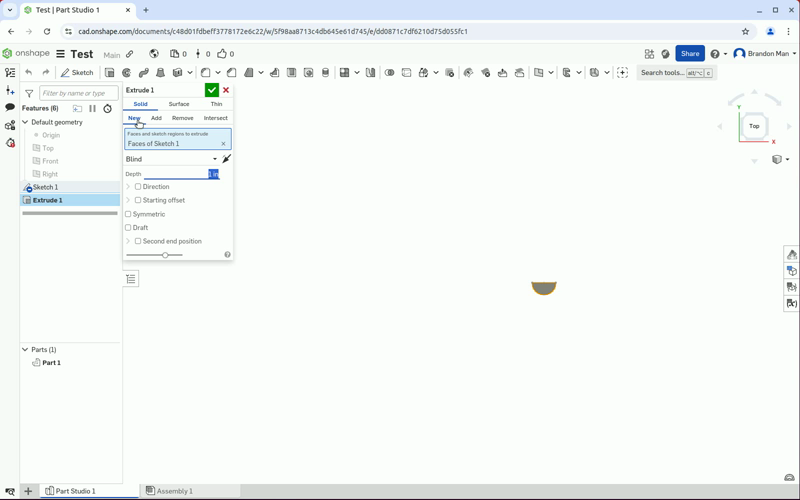
text(9.147)
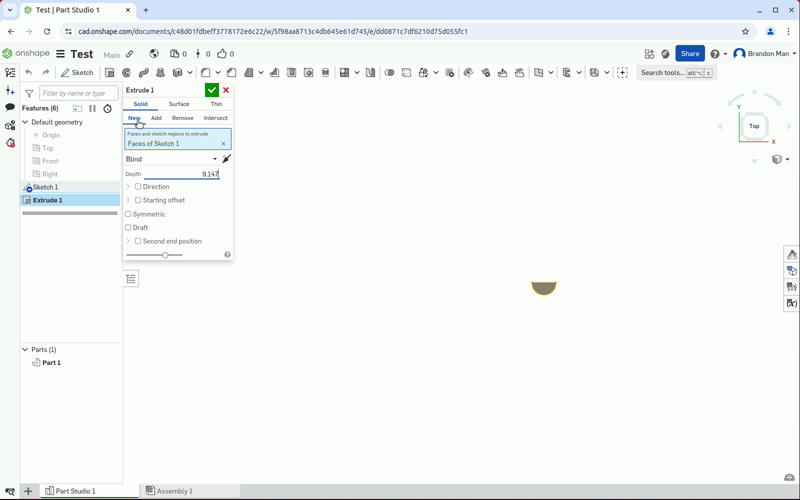
key(enter)
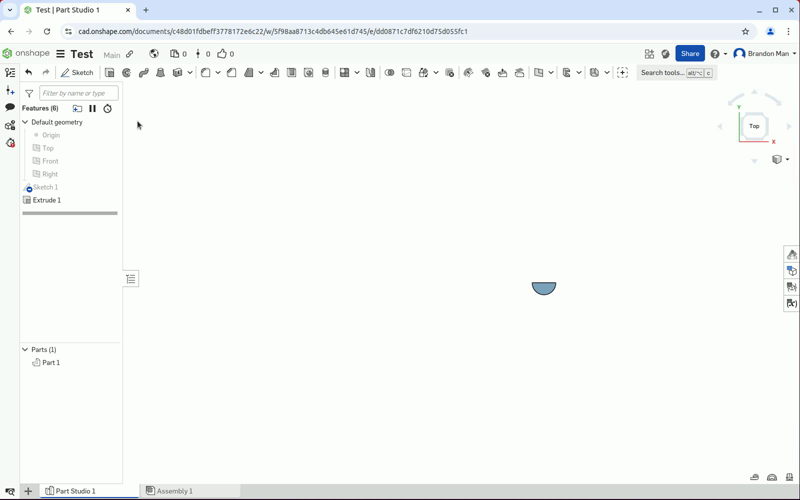
key(shift+h)
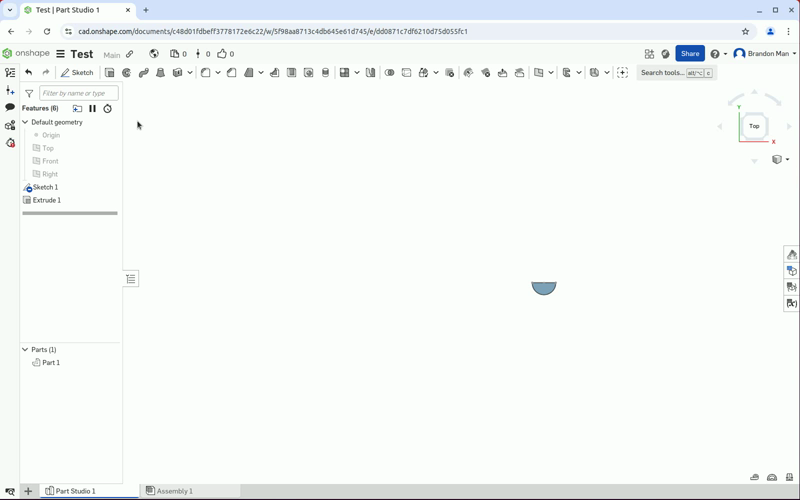
key(shift+h)
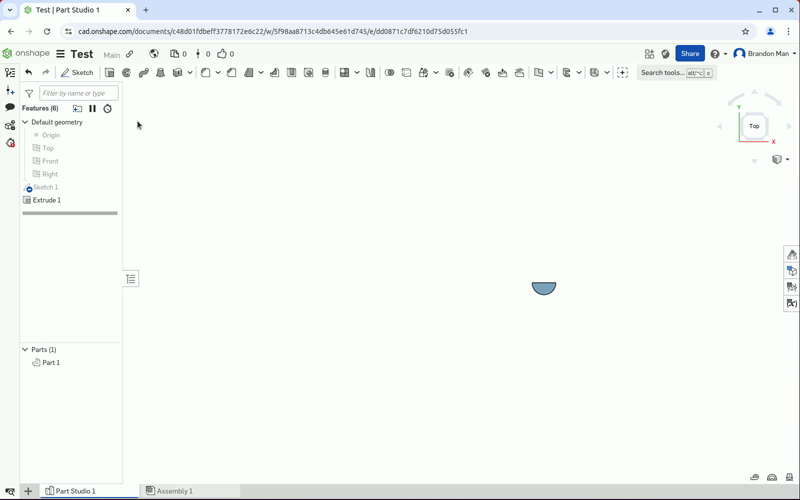
mouse_move(73, 189)
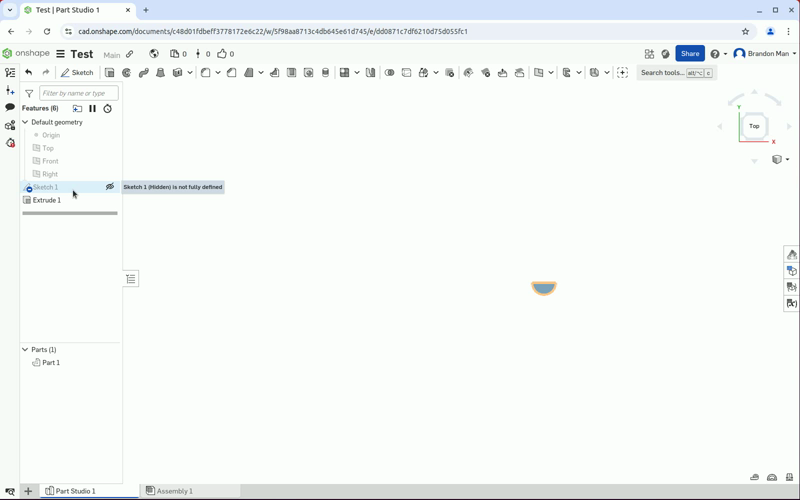
click(73, 189)
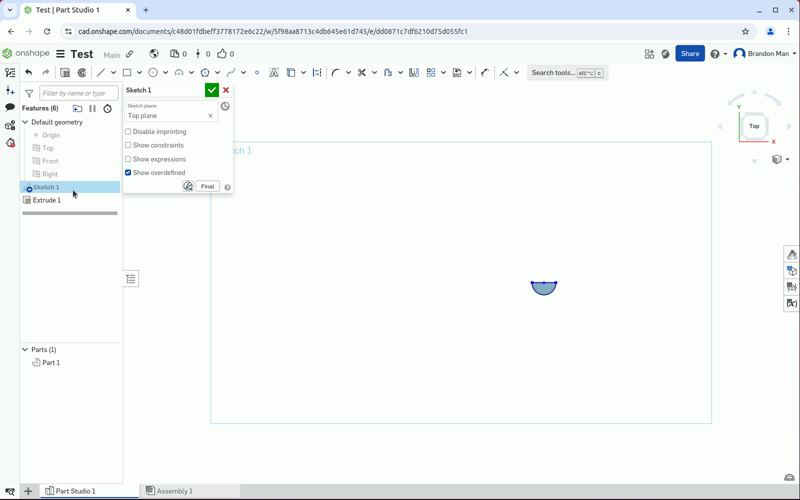
mouse_move(229, 92)
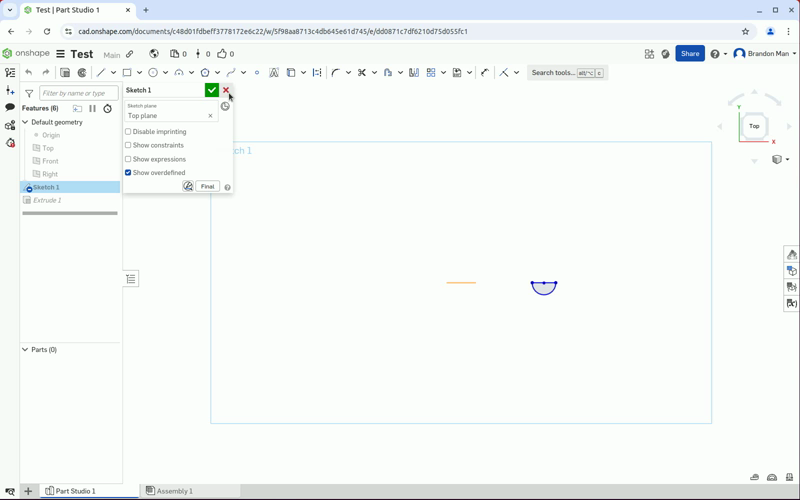
click(229, 92)
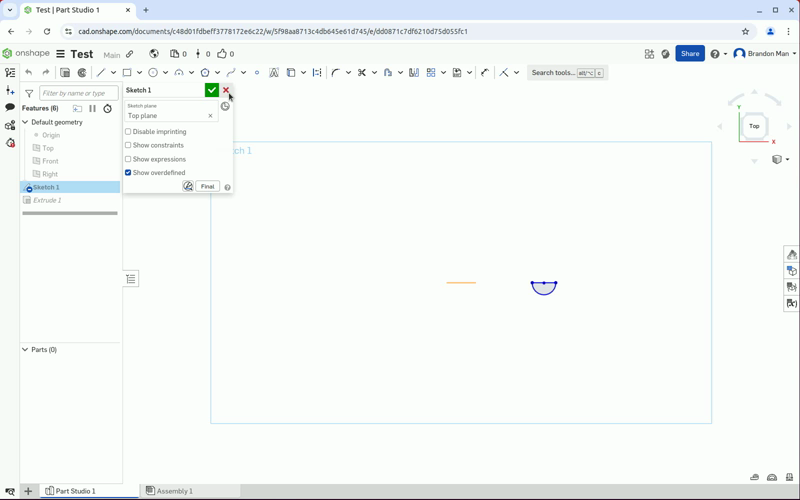
key(shift+s)
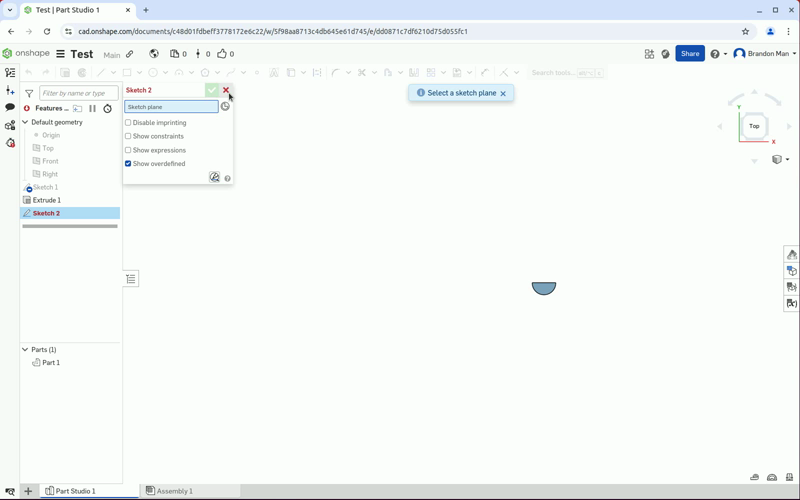
mouse_move(73, 150)
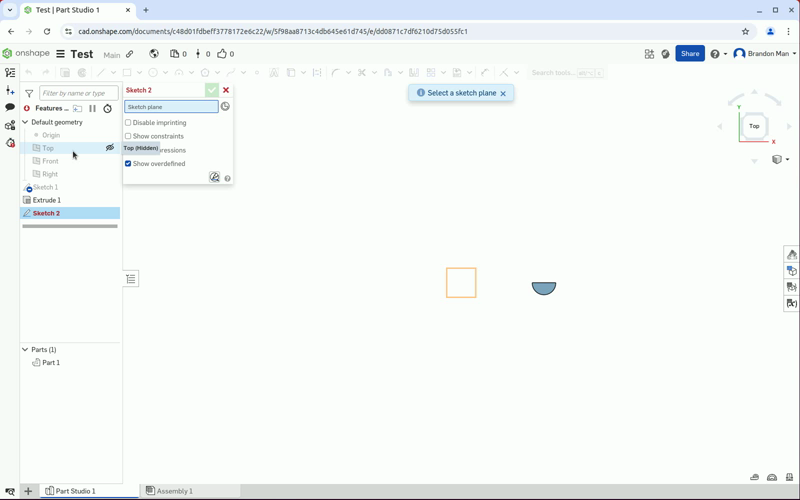
click(73, 150)
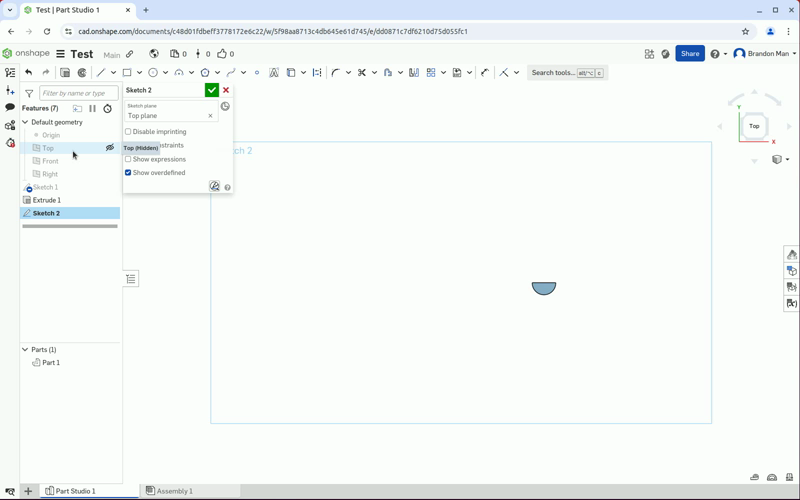
mouse_move(73, 352)
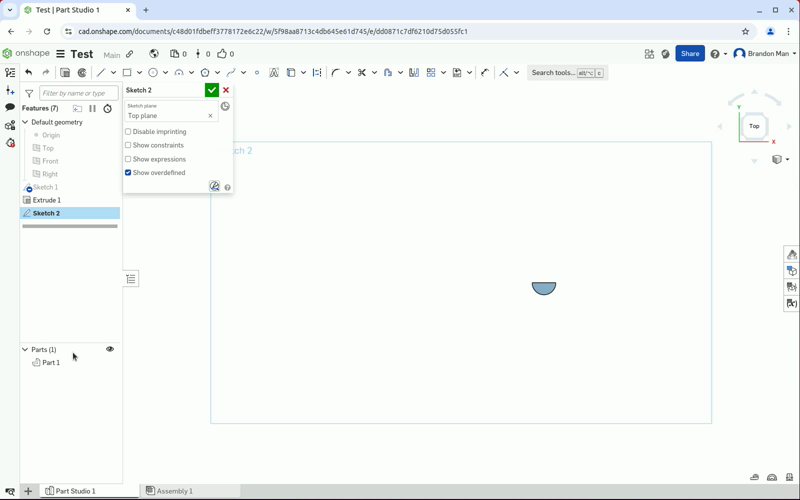
key(y)
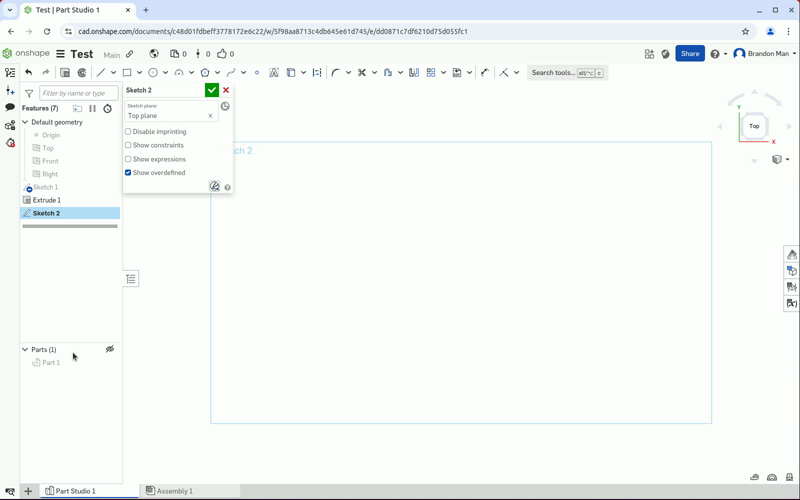
key(l)
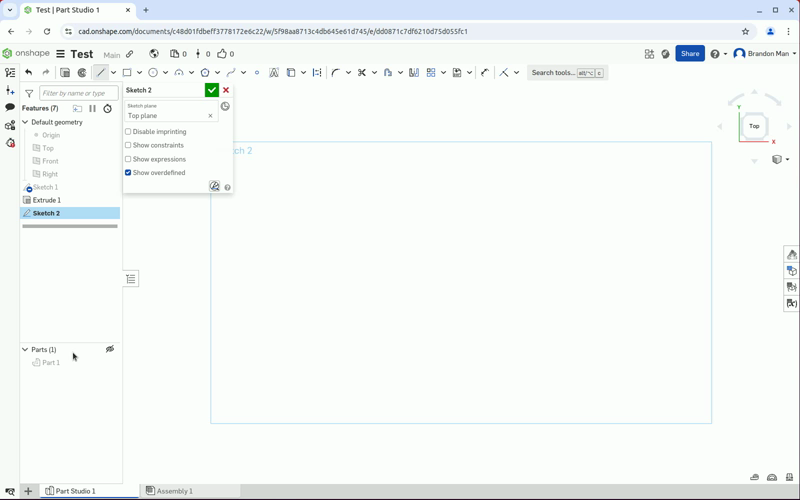
key_down(shift)
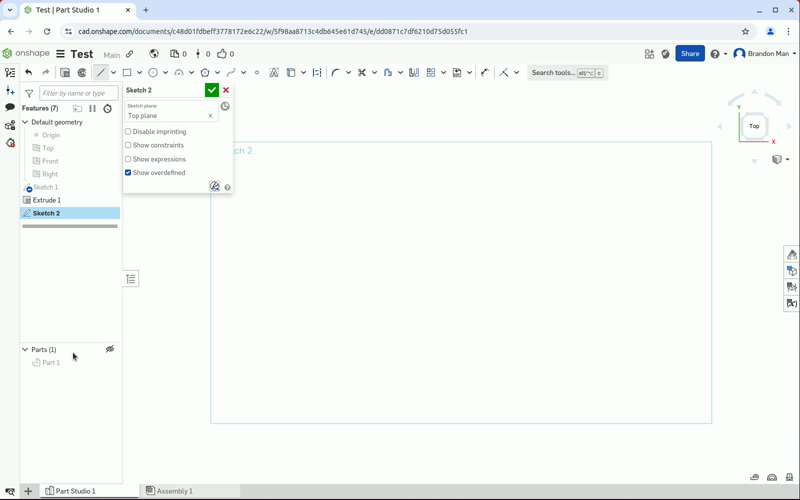
mouse_move(393, 327)
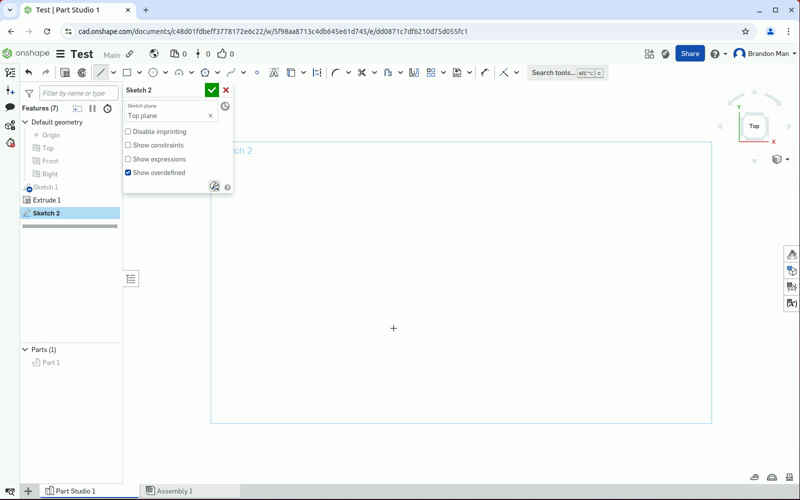
click(393, 327)
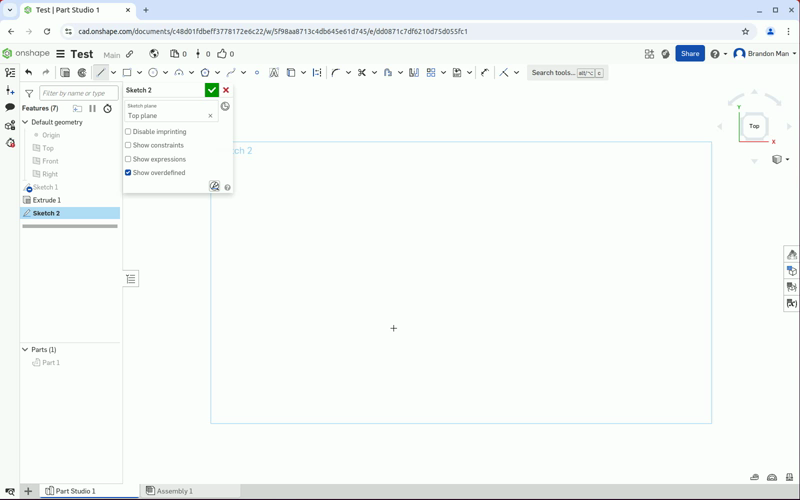
key_up(shift)
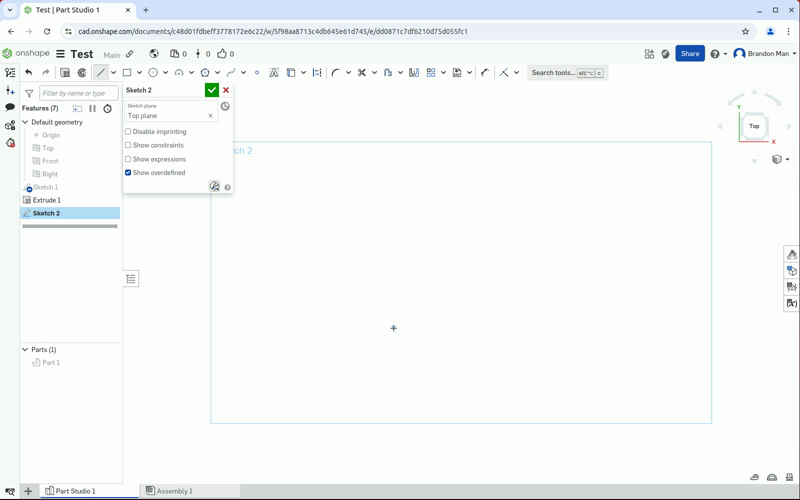
key_down(shift)
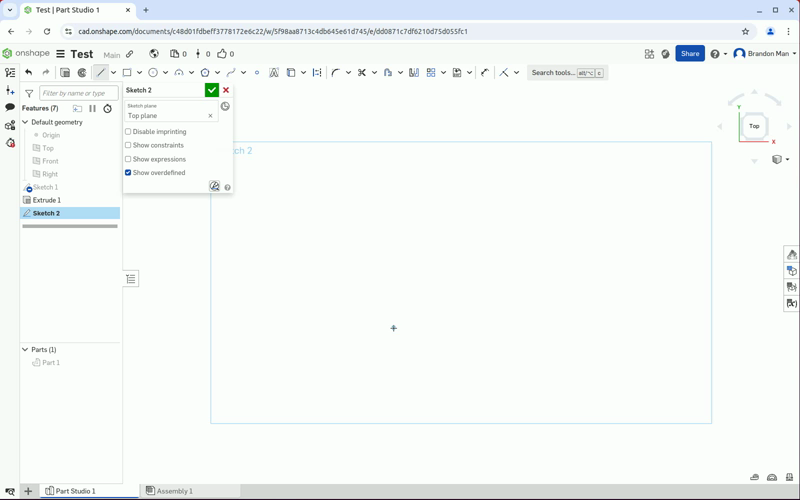
mouse_move(572, 327)
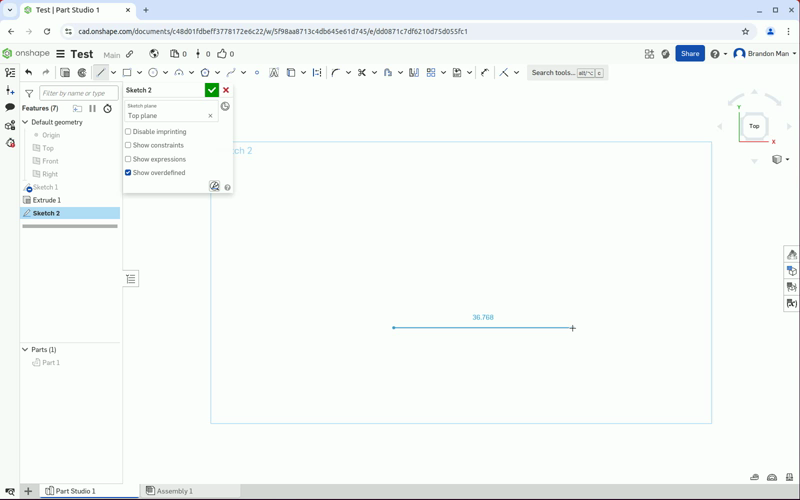
click(572, 327)
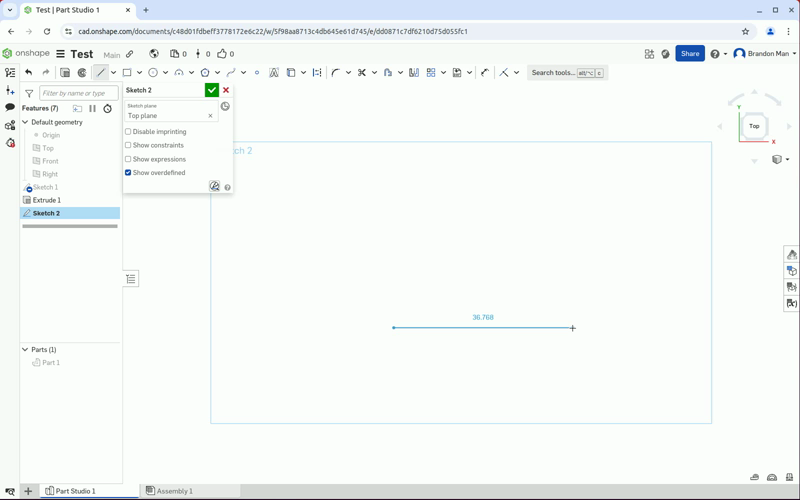
key_up(shift)
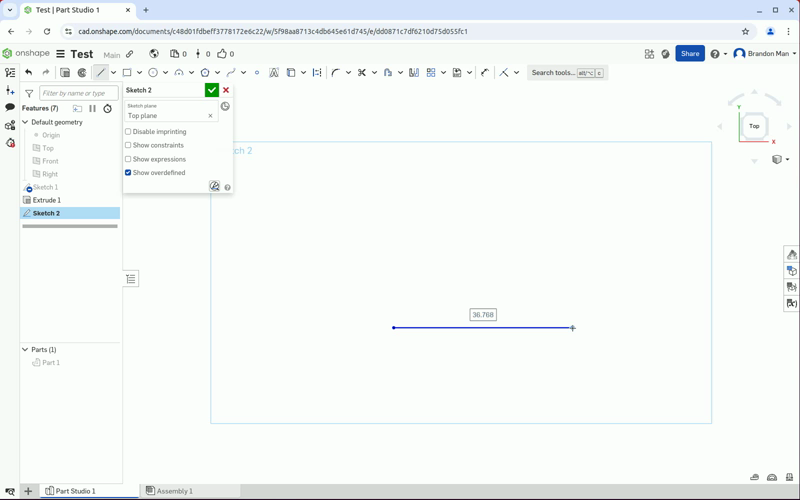
key_down(shift)
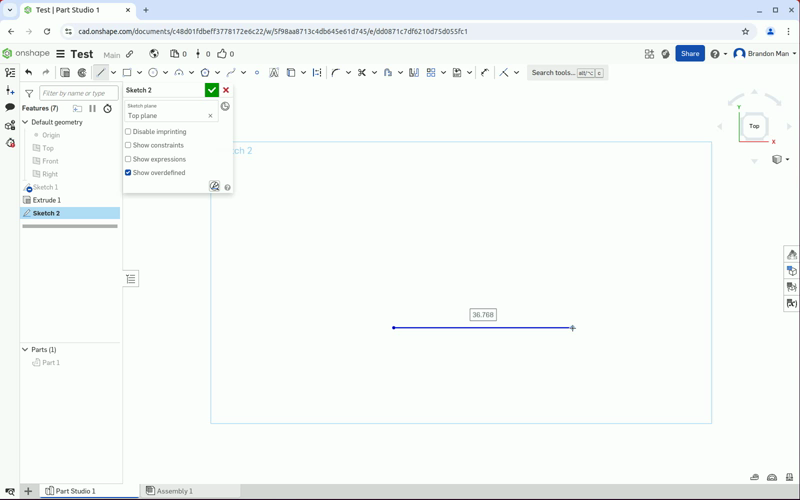
mouse_move(572, 237)
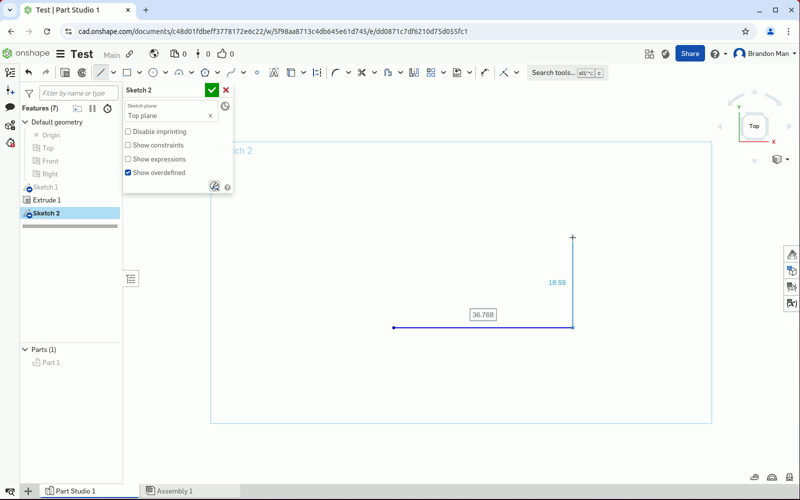
click(572, 237)
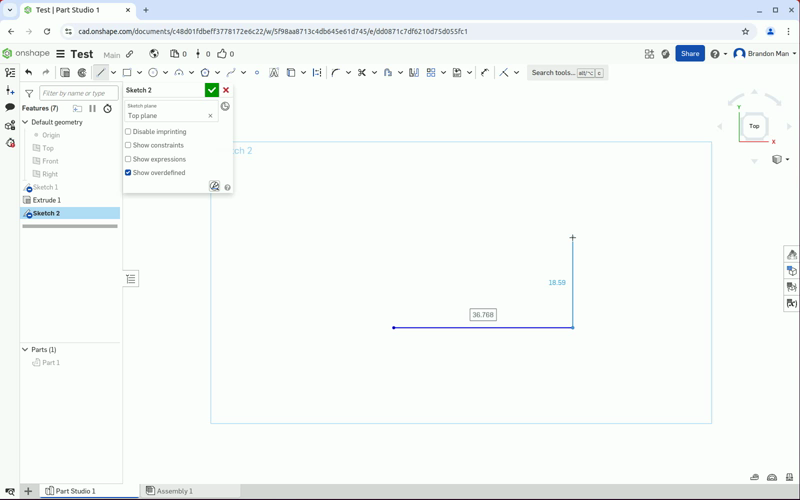
key_up(shift)
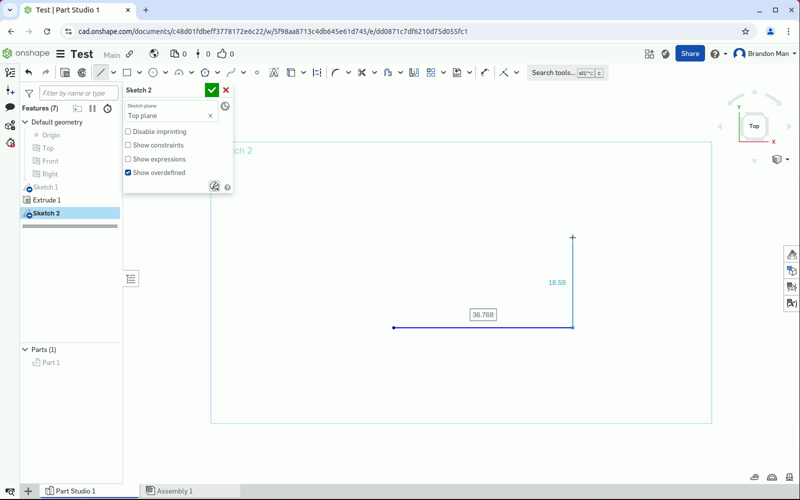
key_down(shift)
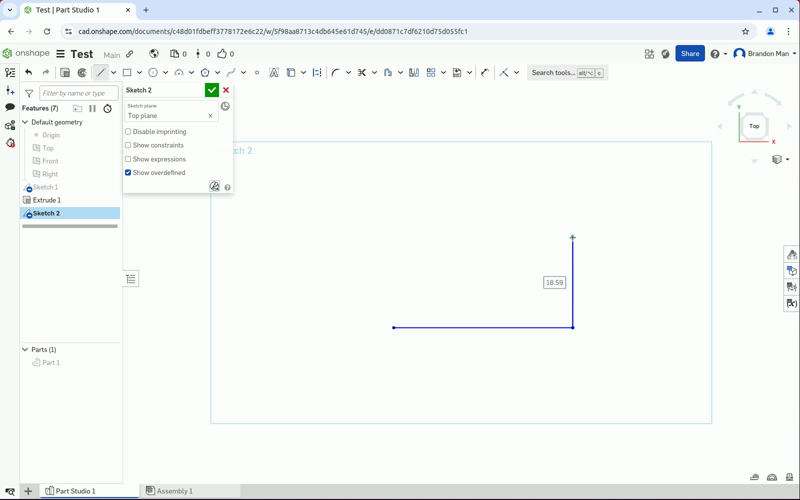
mouse_move(393, 237)
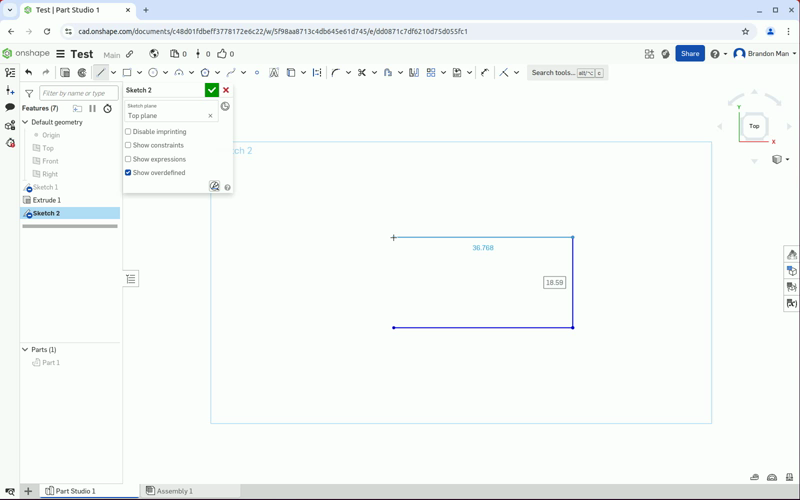
click(393, 237)
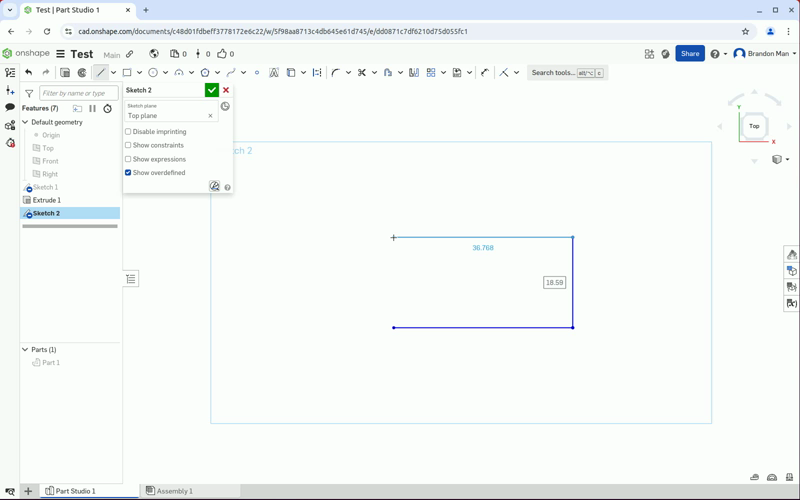
key_up(shift)
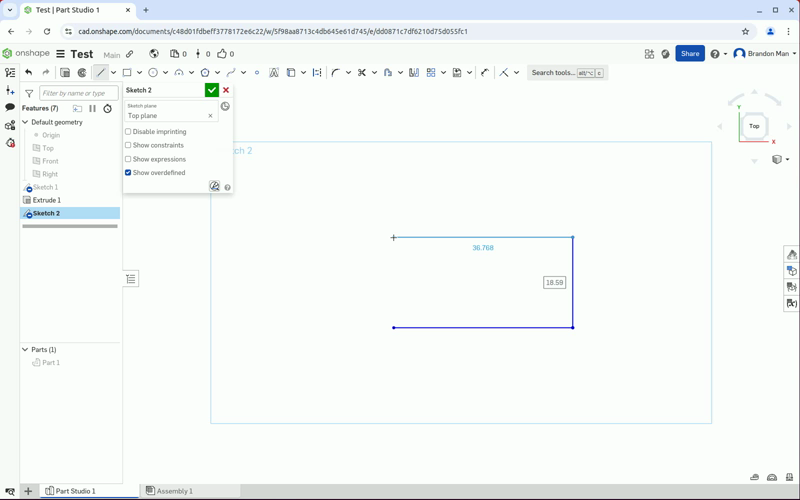
key_down(shift)
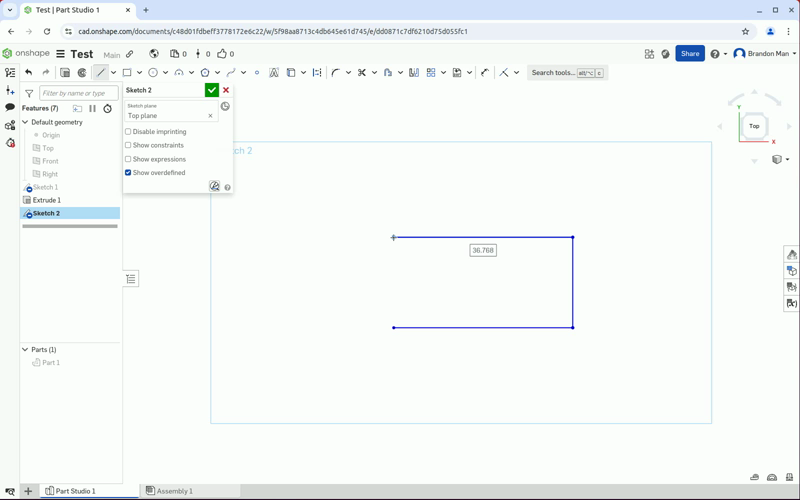
mouse_move(423, 237)
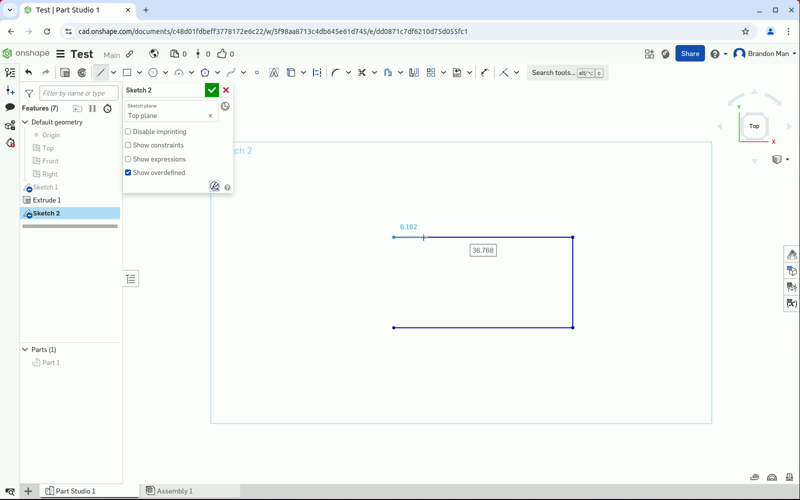
mouse_move(393, 259)
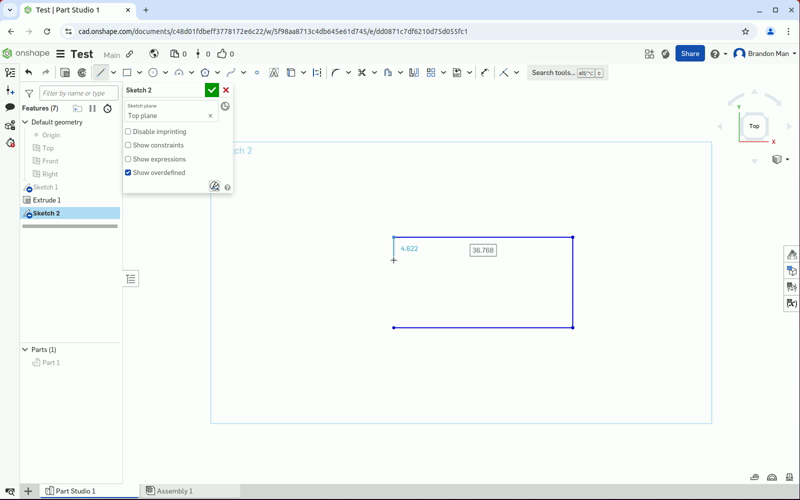
click(393, 259)
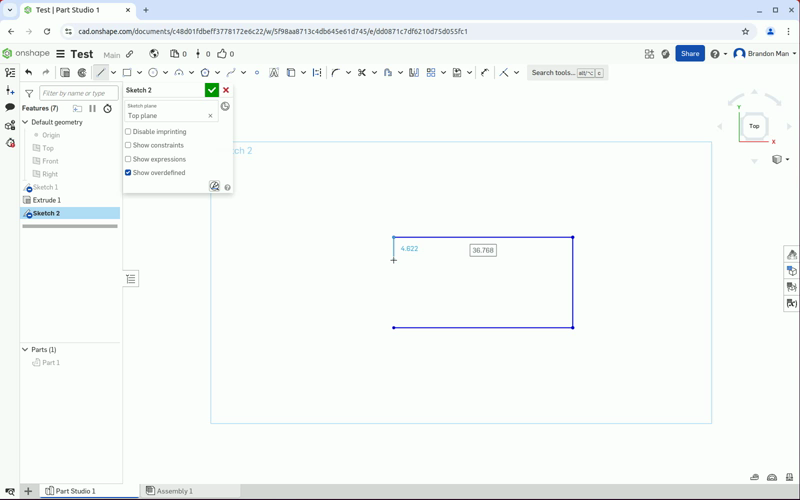
key_up(shift)
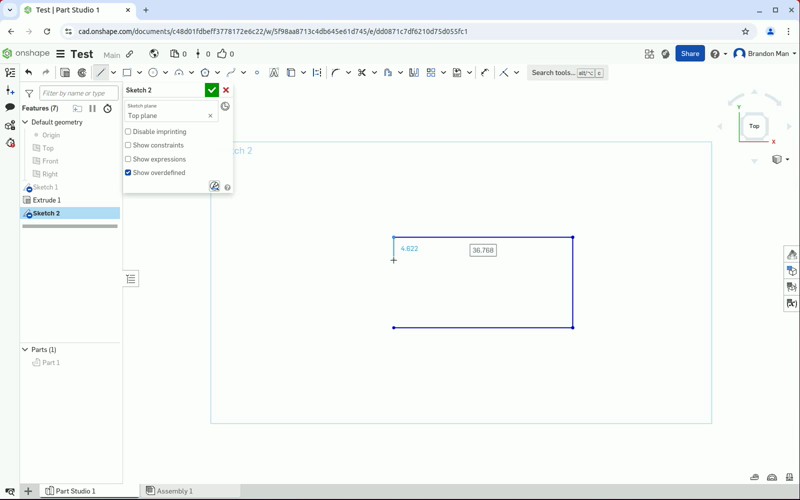
key_down(shift)
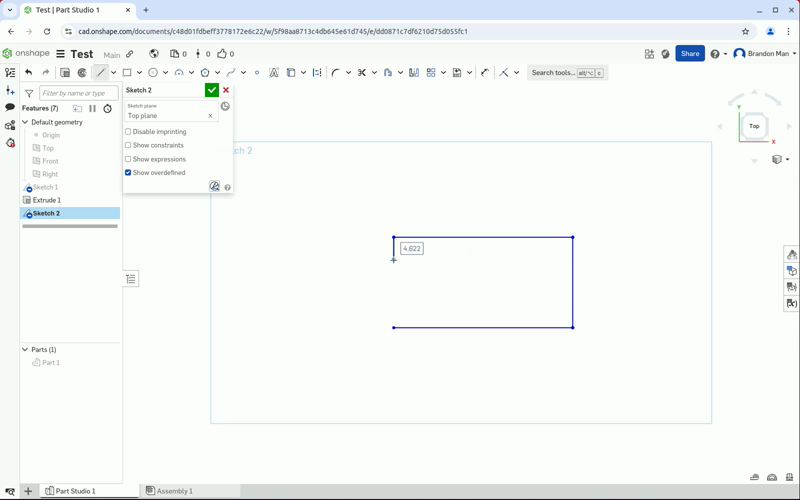
mouse_move(454, 259)
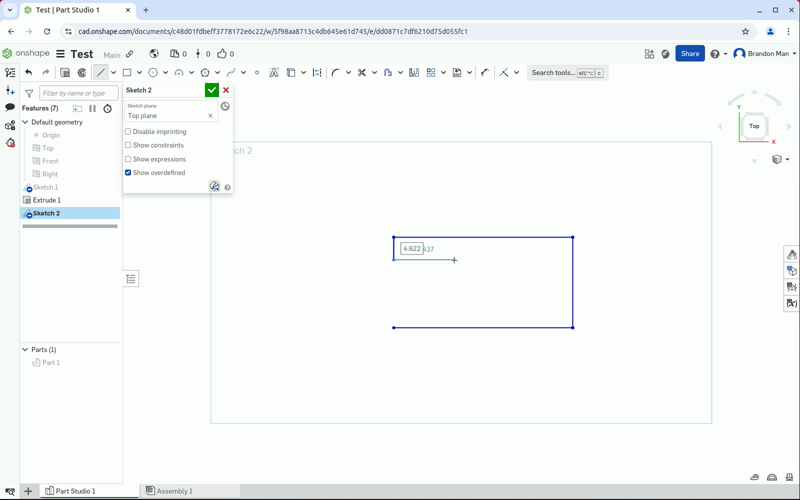
click(454, 259)
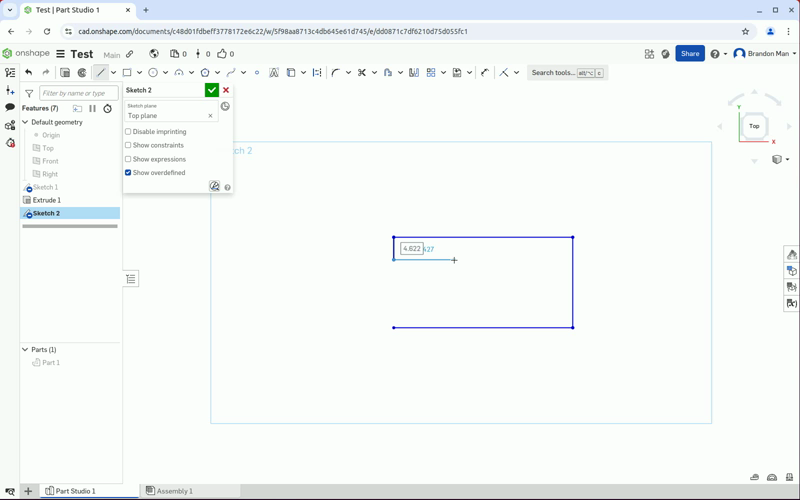
key_up(shift)
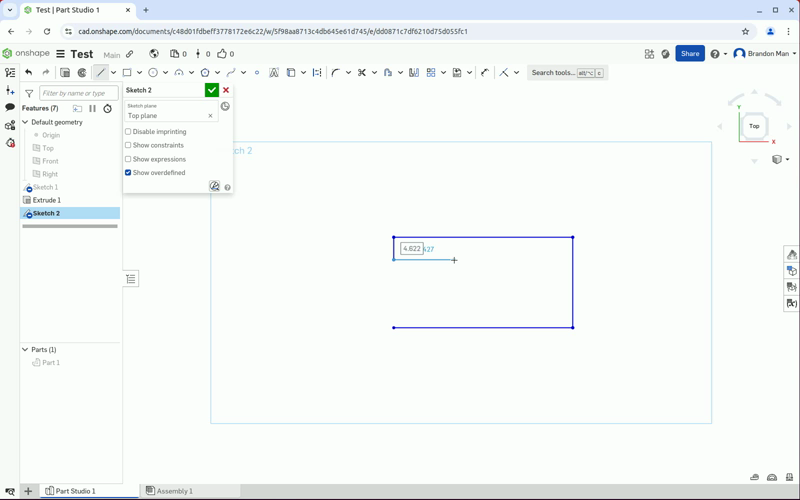
key_down(shift)
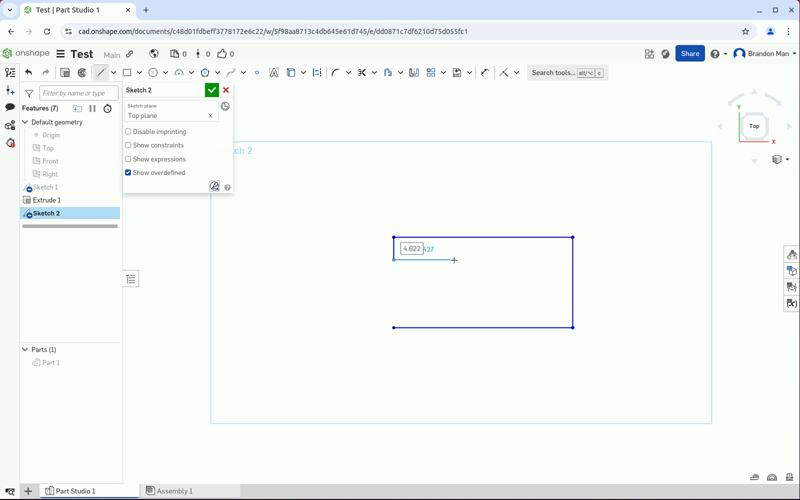
mouse_move(484, 259)
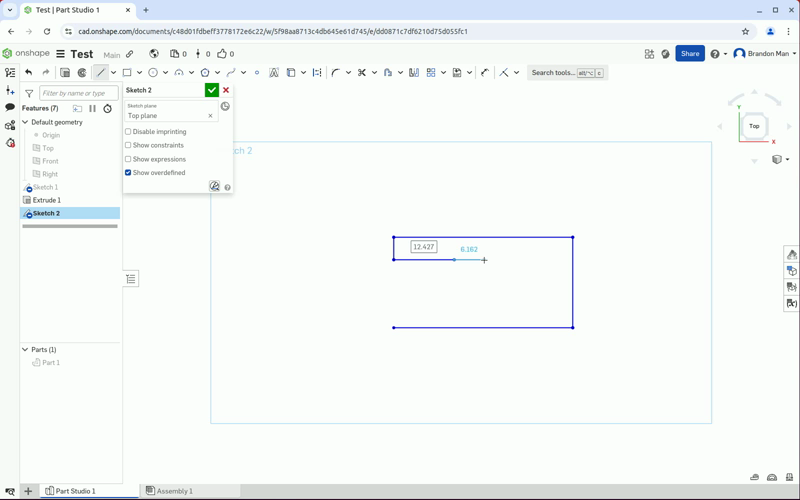
mouse_move(454, 304)
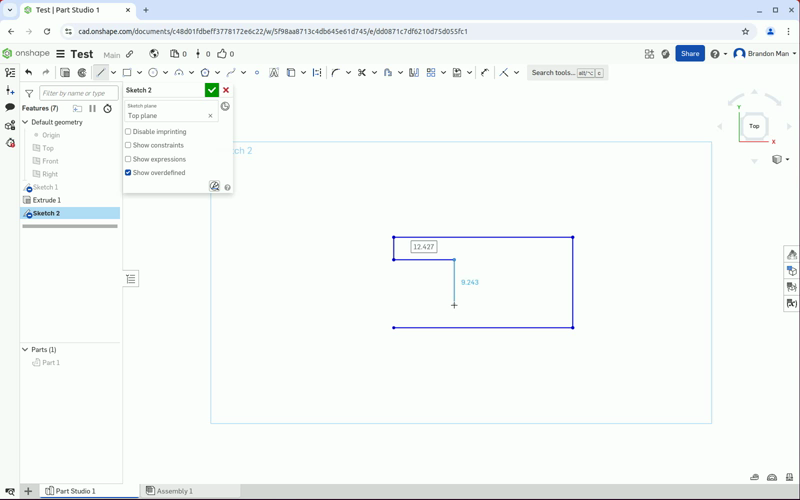
click(454, 304)
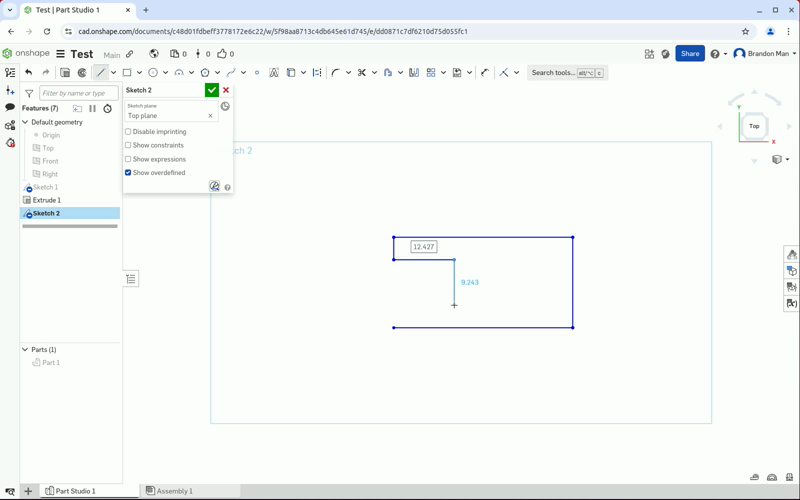
key_up(shift)
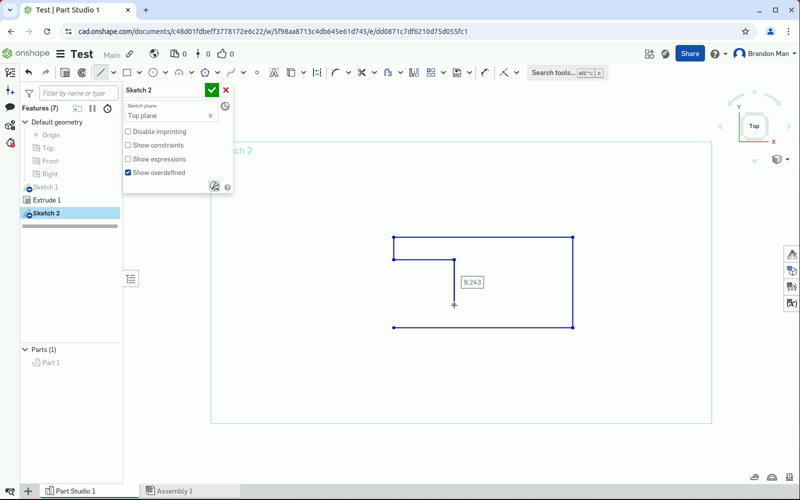
key_down(shift)
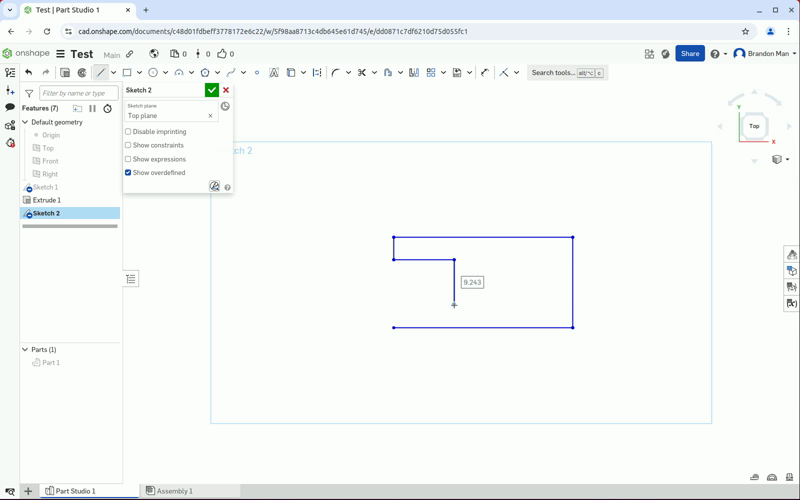
mouse_move(393, 304)
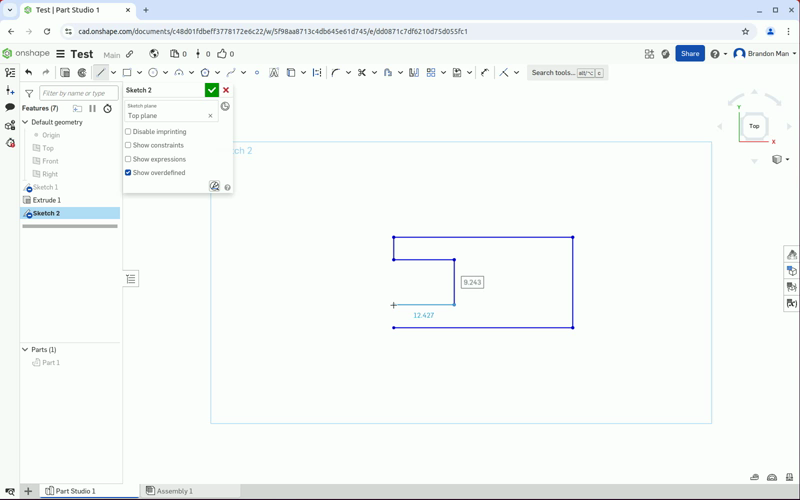
click(393, 304)
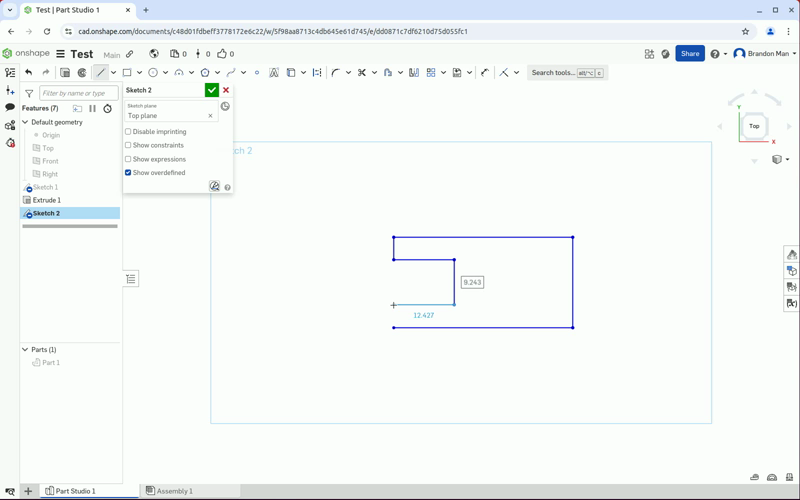
key_up(shift)
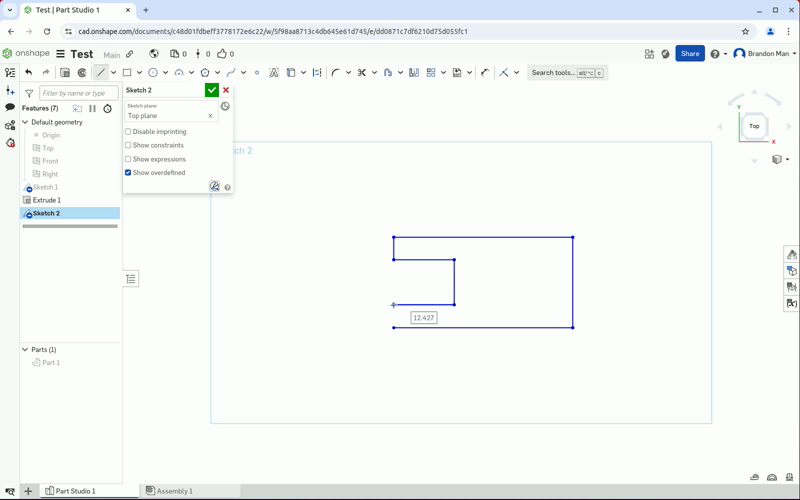
mouse_move(423, 304)
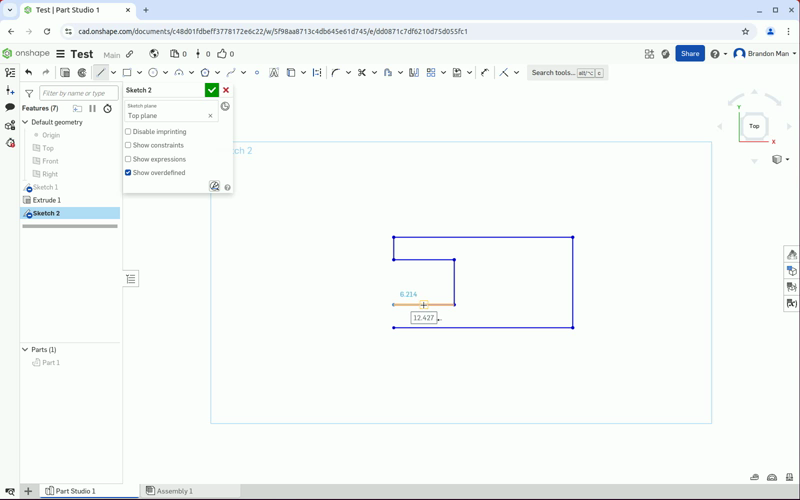
key_down(shift)
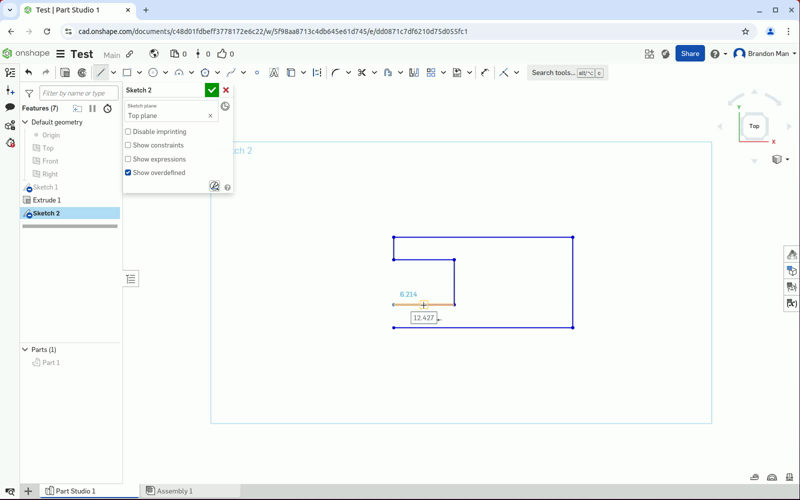
mouse_move(393, 327)
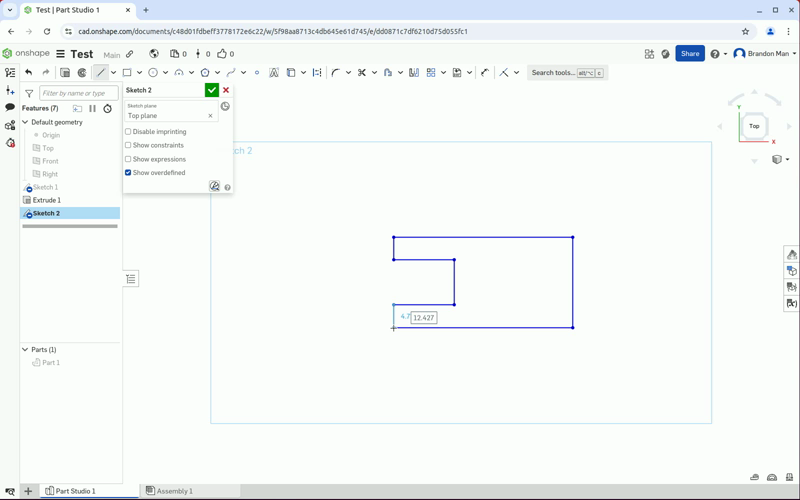
key_up(shift)
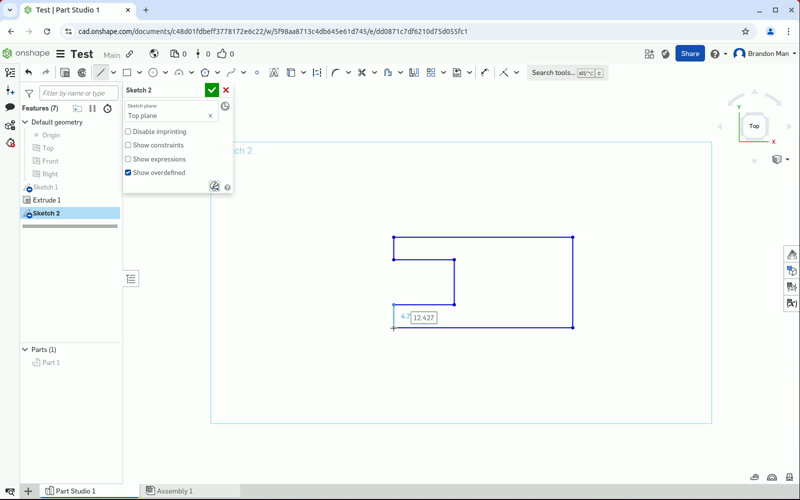
click(393, 327)
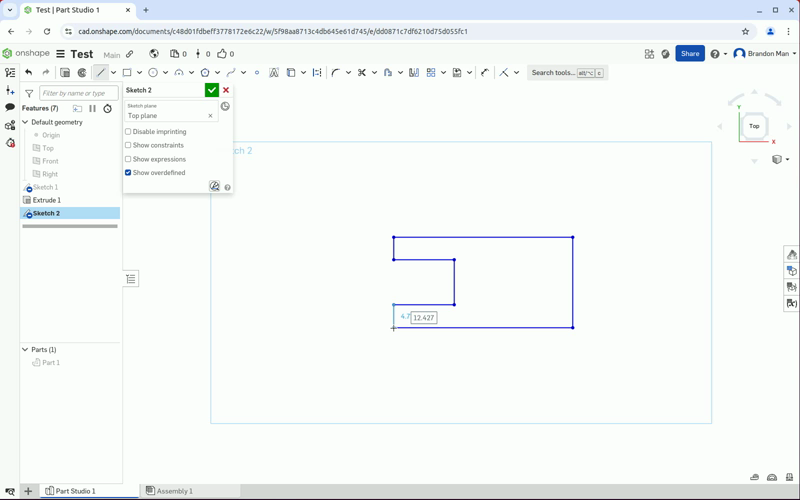
key(esc)
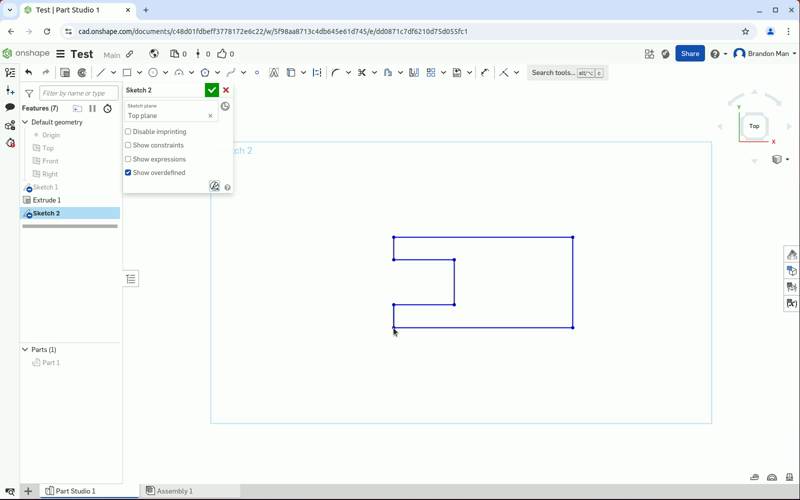
key(c)
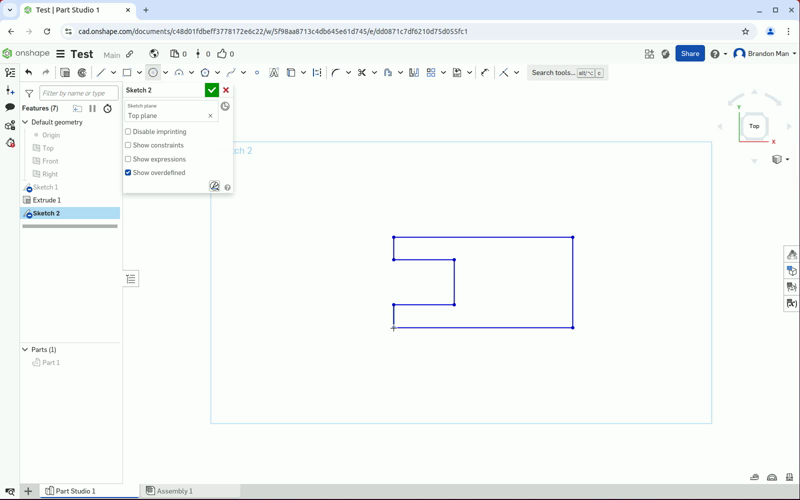
key_down(shift)
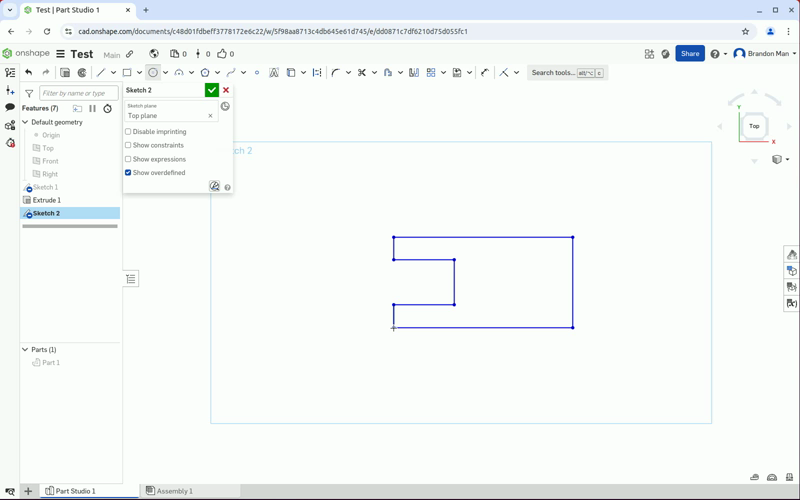
mouse_move(542, 282)
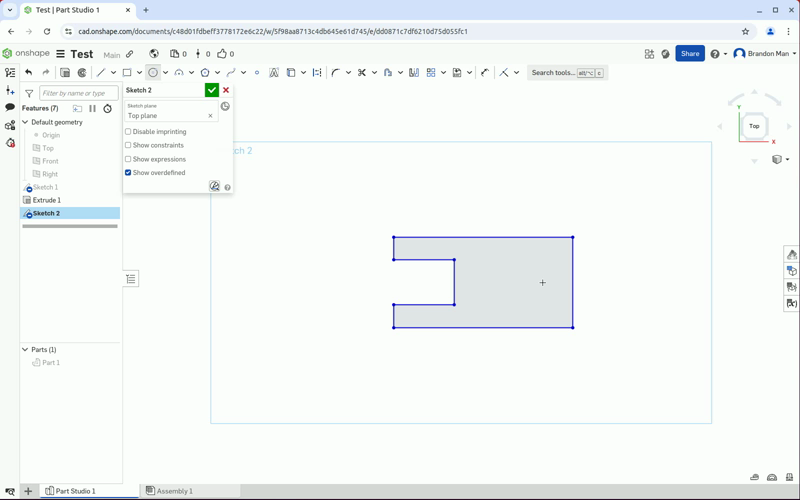
click(542, 282)
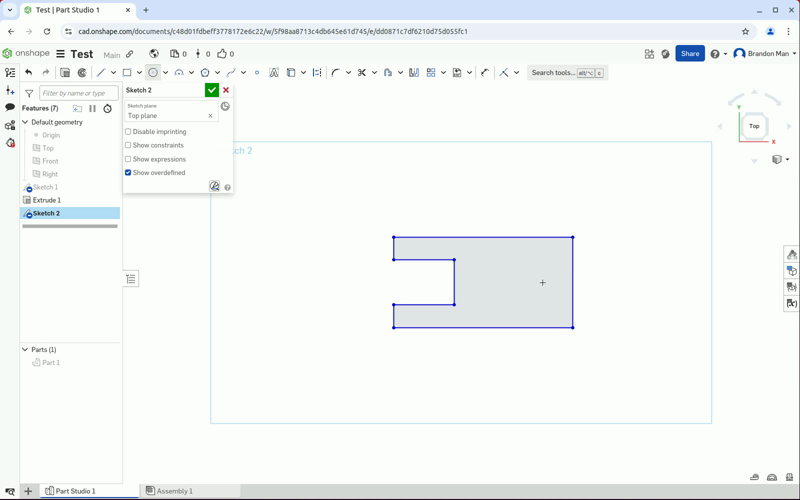
key_up(shift)
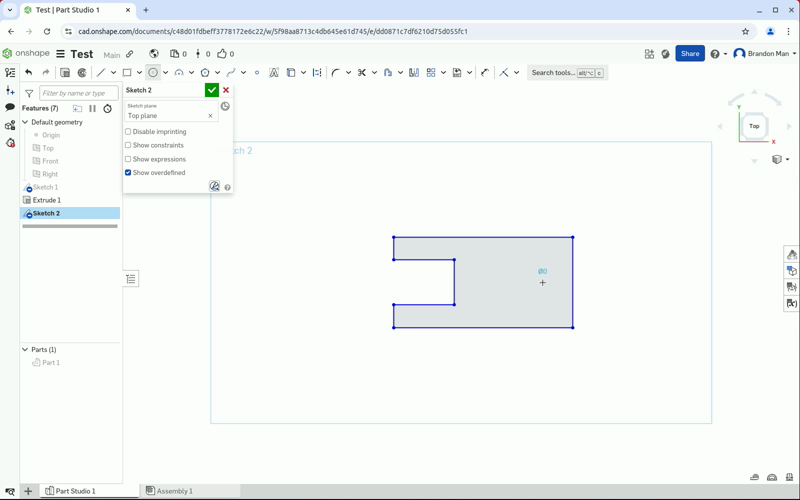
mouse_move(554, 282)
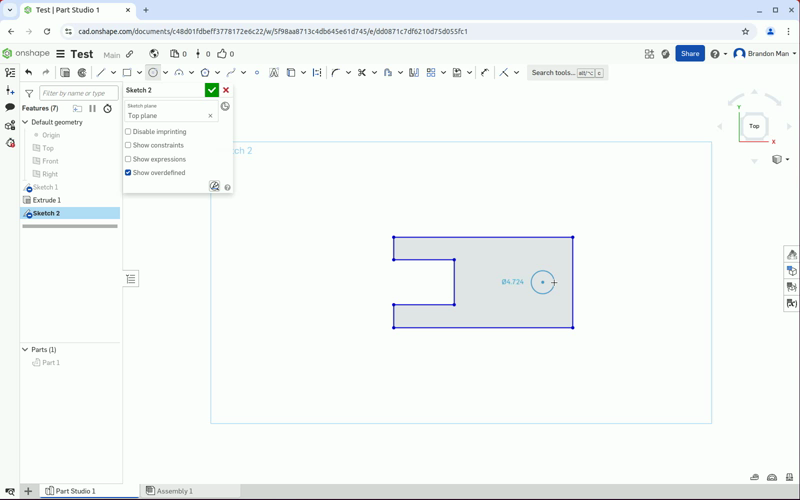
click(554, 282)
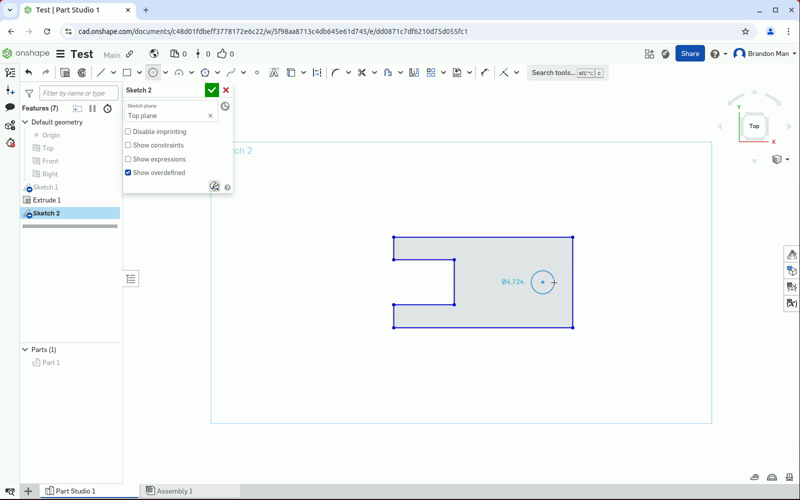
key(esc)
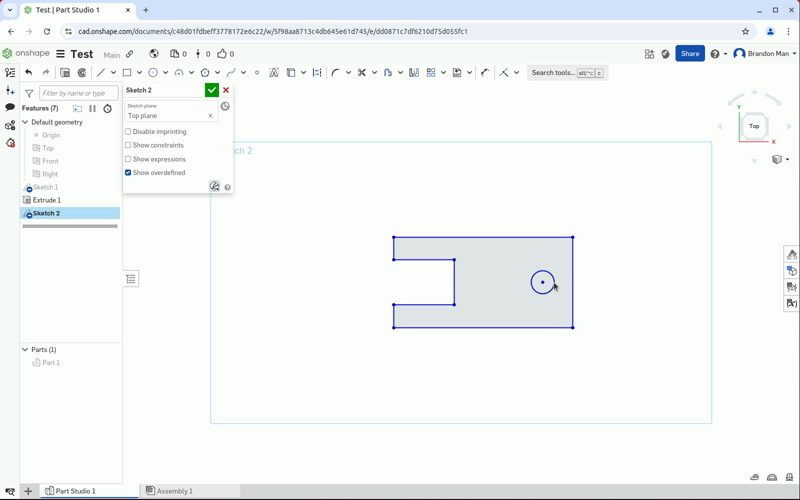
mouse_move(476, 297)
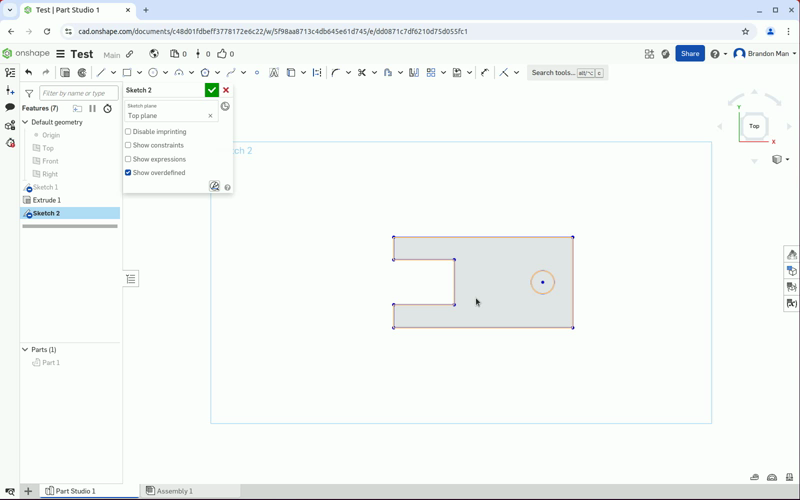
click(476, 297)
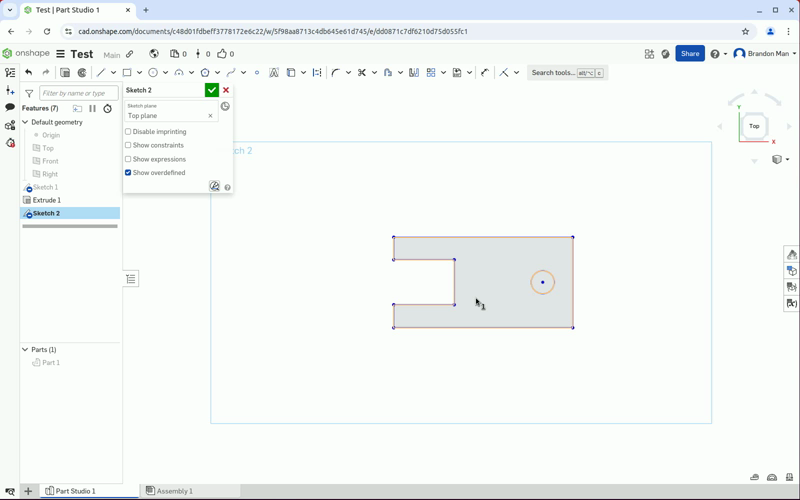
mouse_move(73, 352)
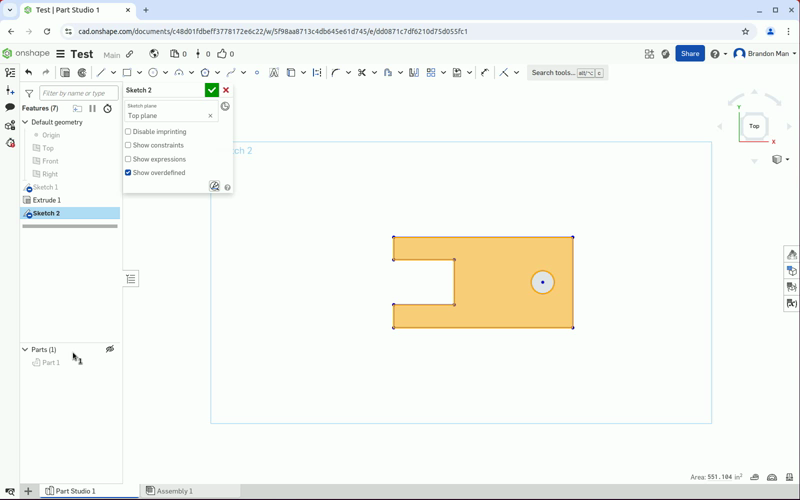
key(shift+y)
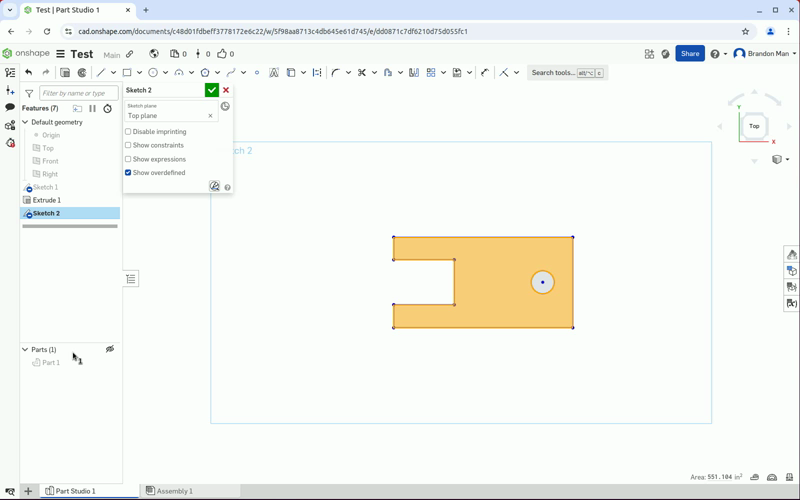
key(shift+e)
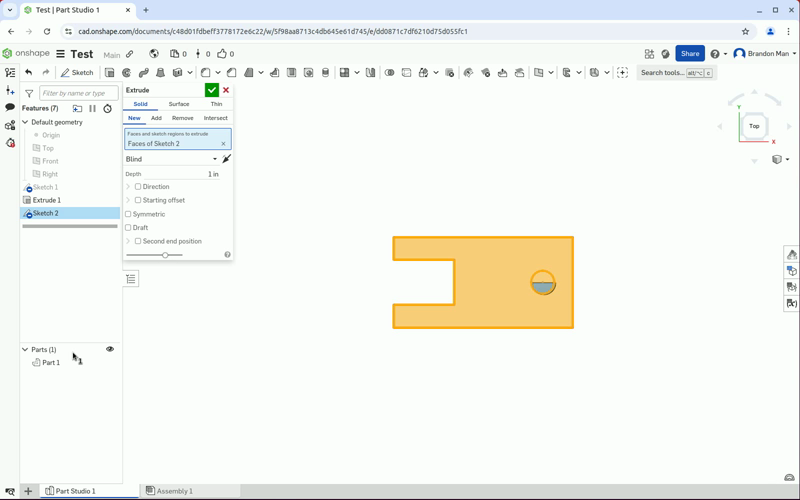
mouse_move(143, 106)
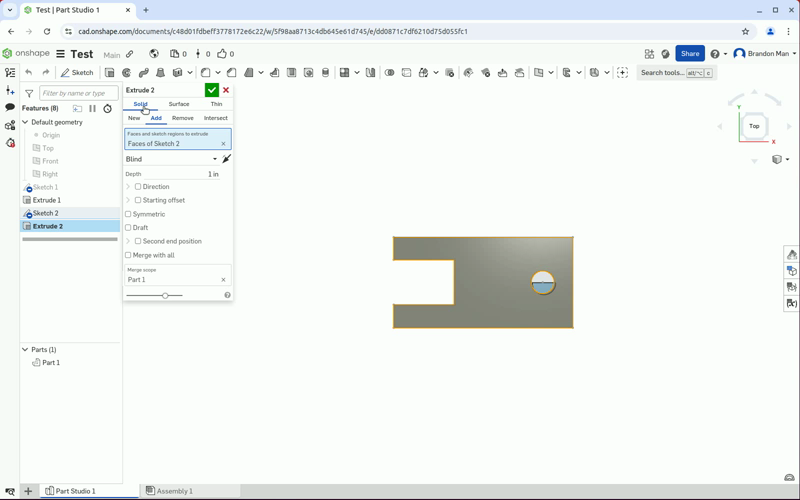
click(143, 106)
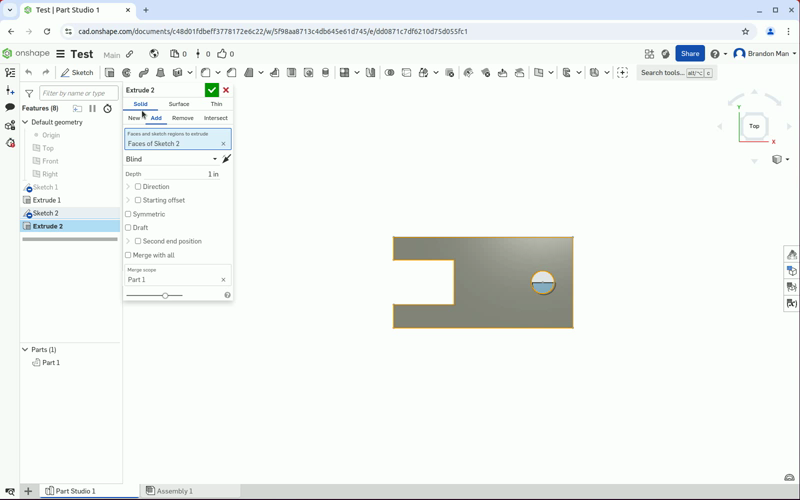
mouse_move(137, 120)
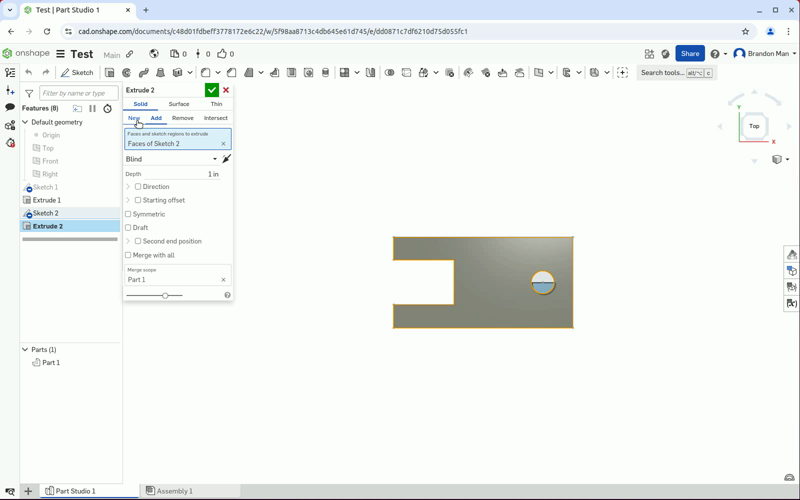
click(137, 120)
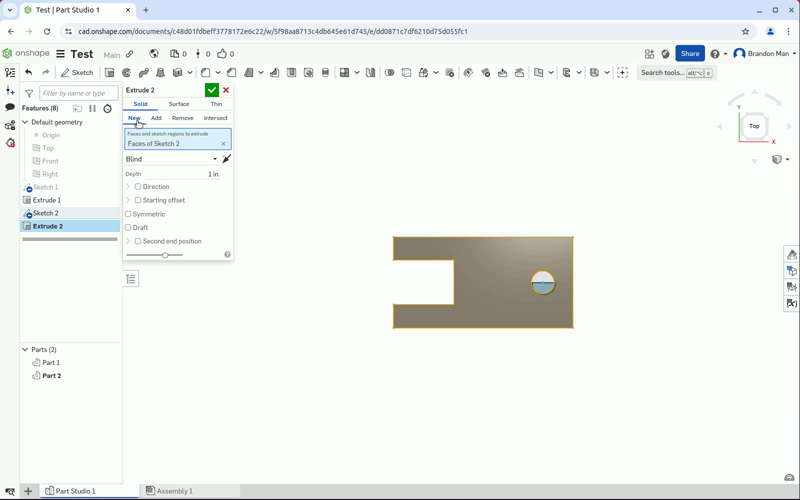
key(tab, 4)
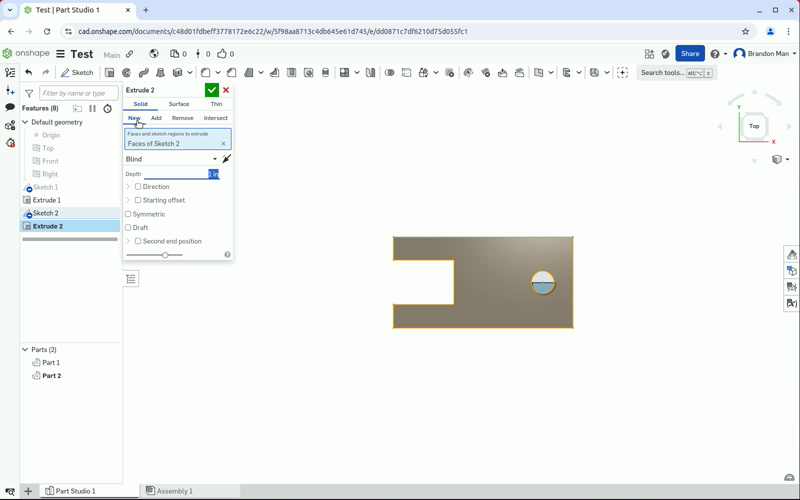
text(9.147)
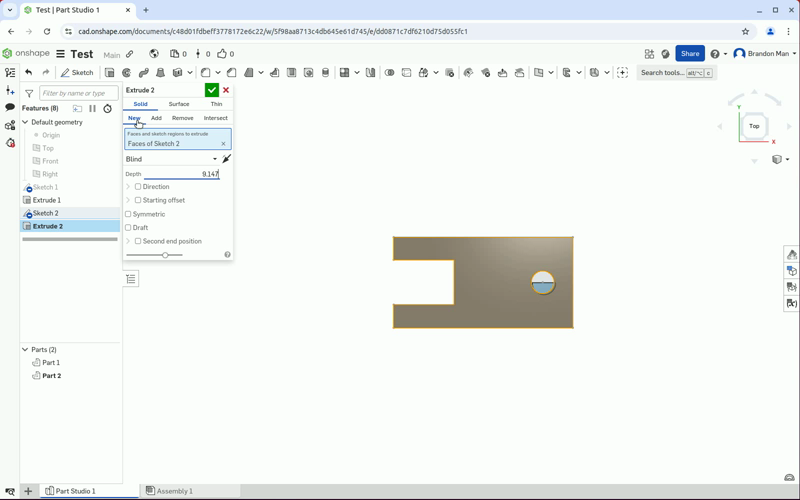
key(enter)
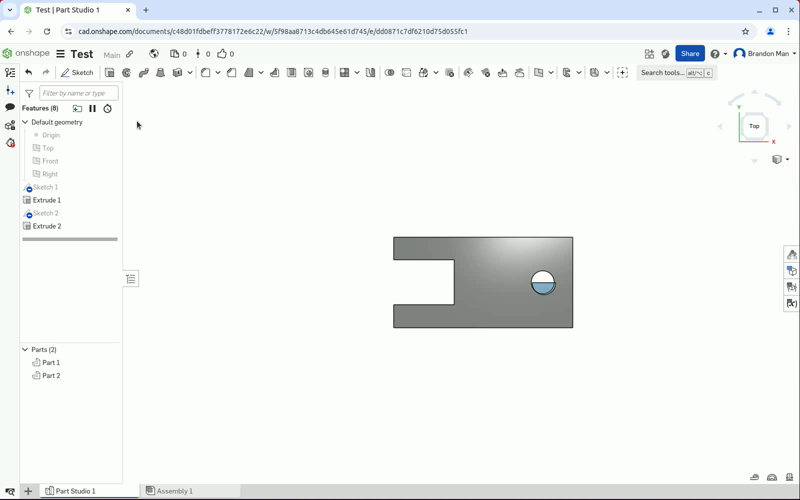
key(shift+h)
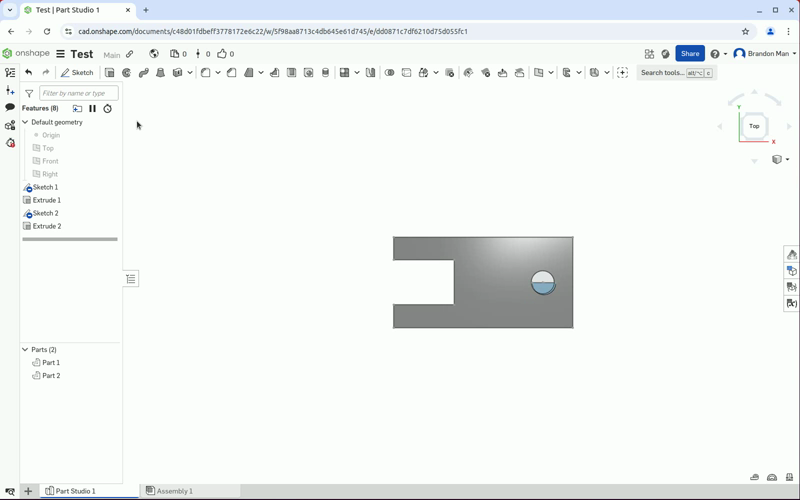
key(shift+h)
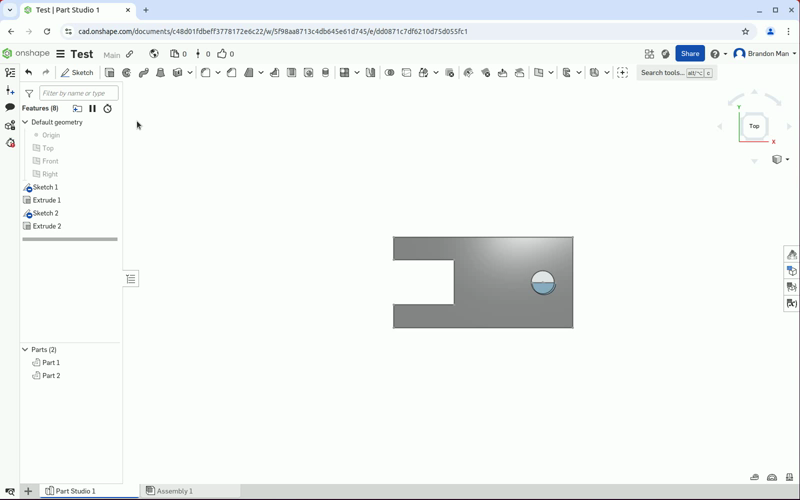
key(shift+7)
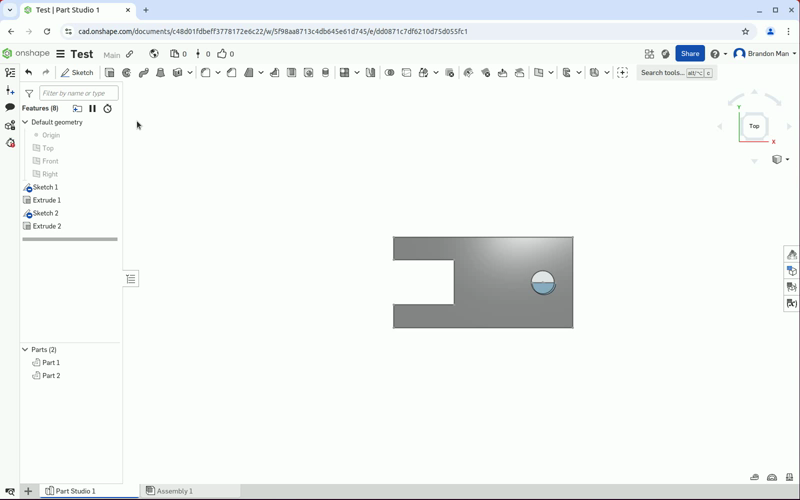
key(up, 3)
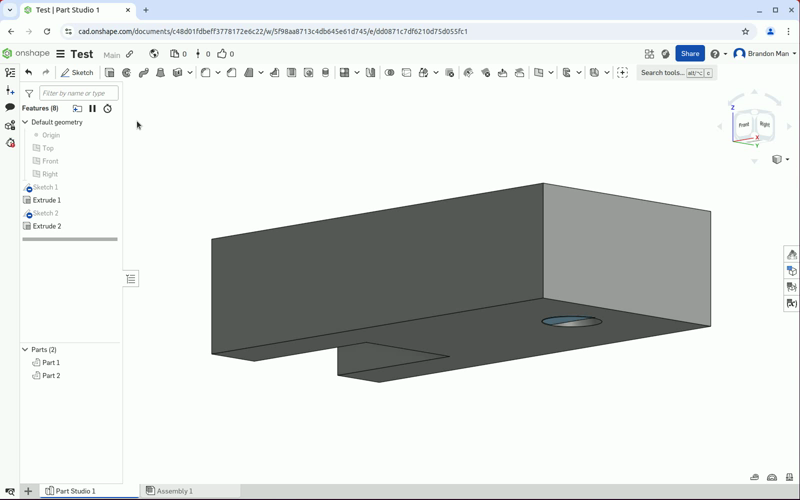
key(left, 3)
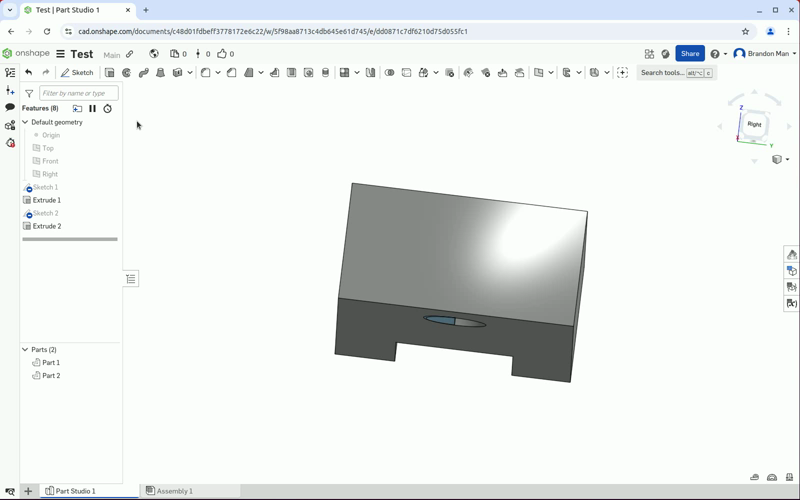
key(right, 3)
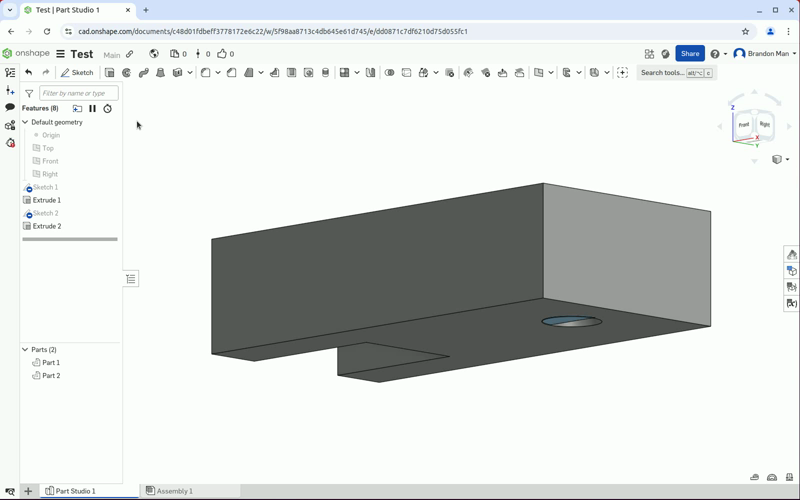
key(down, 3)
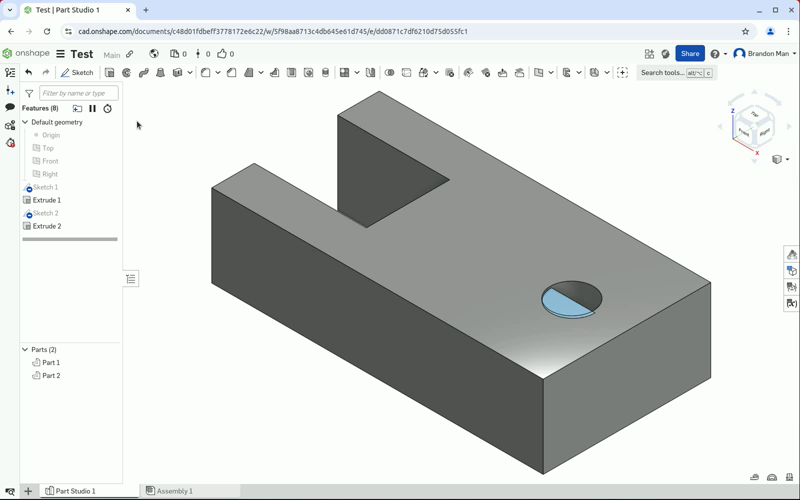
mouse_move(73, 189)
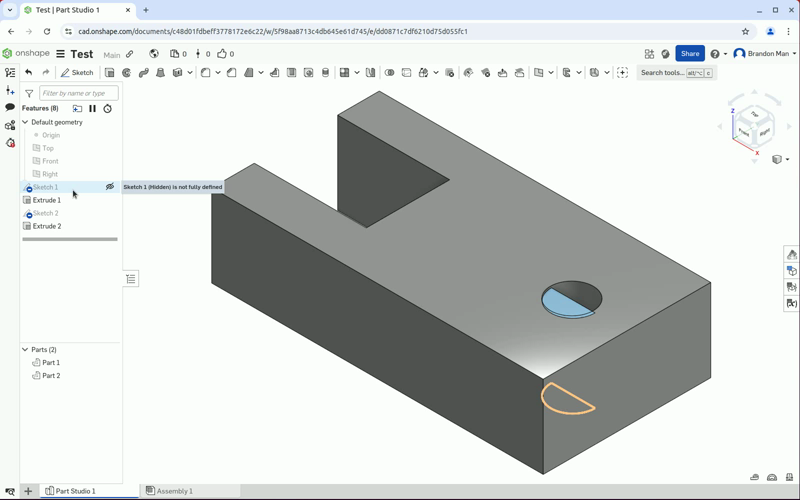
click(73, 189)